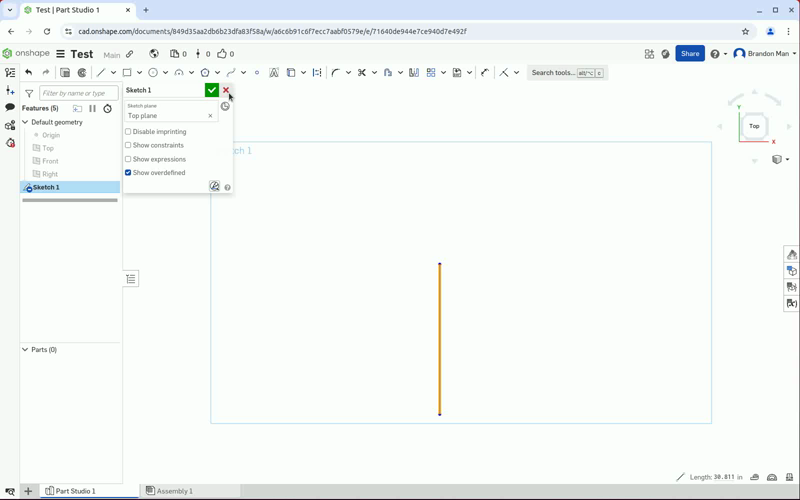
key(shift+h)
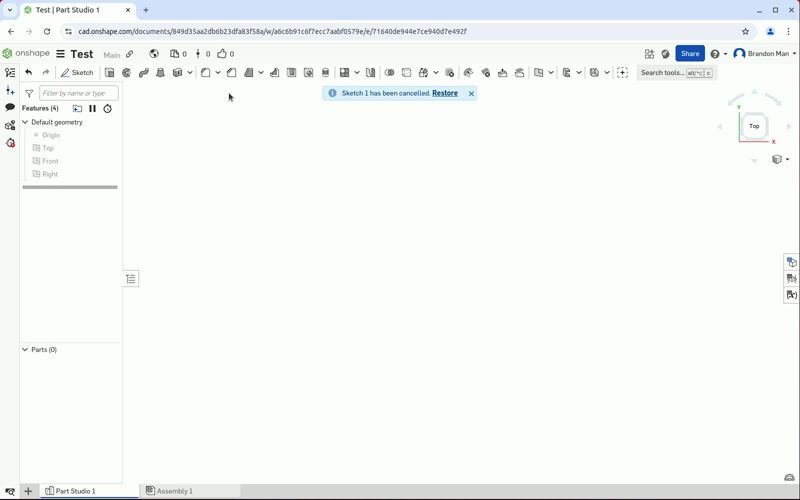
mouse_move(73, 352)
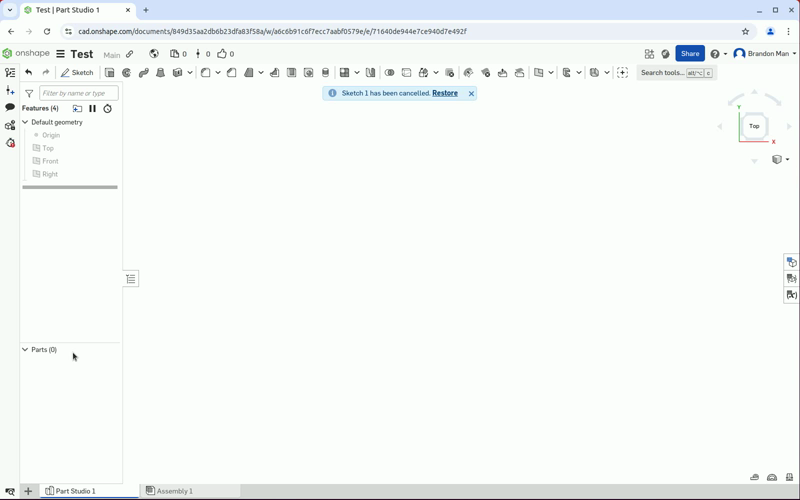
key(y)
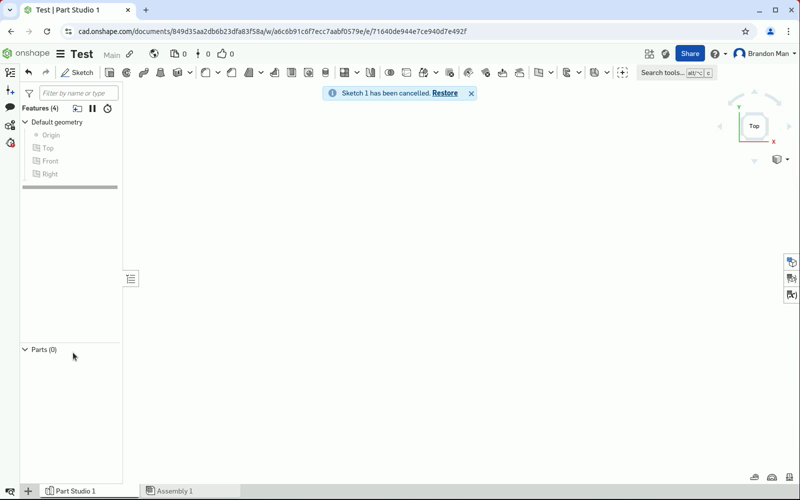
key(shift+p)
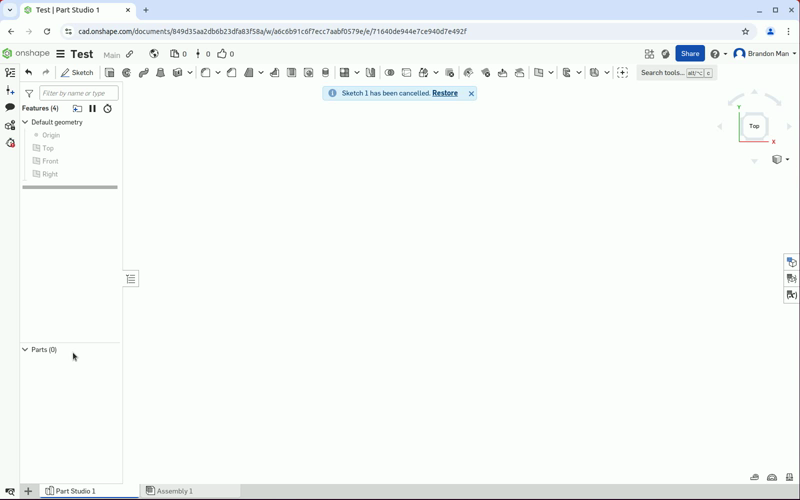
key(space)
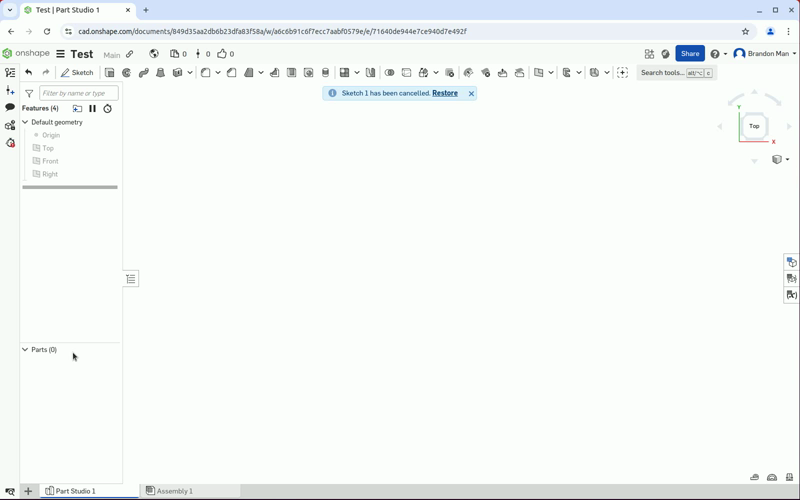
key_down(shift)
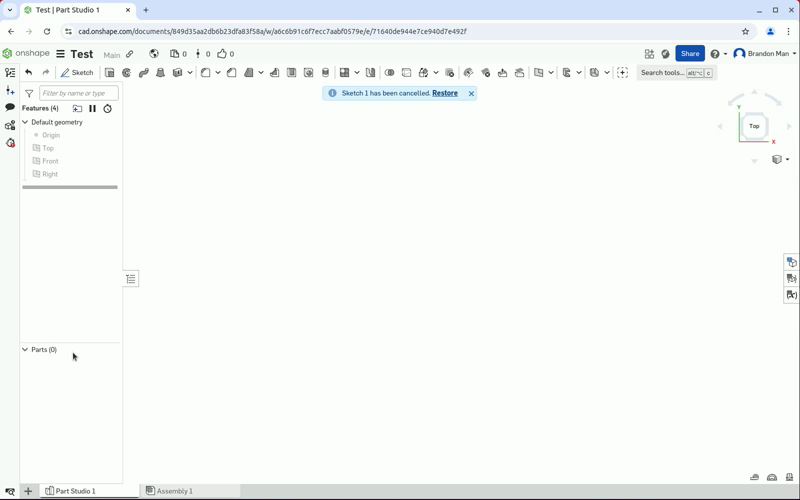
key(up)
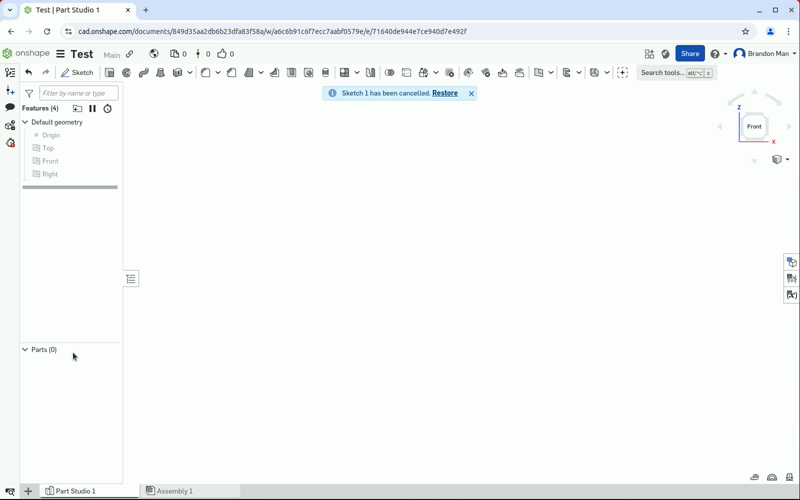
key_up(shift)
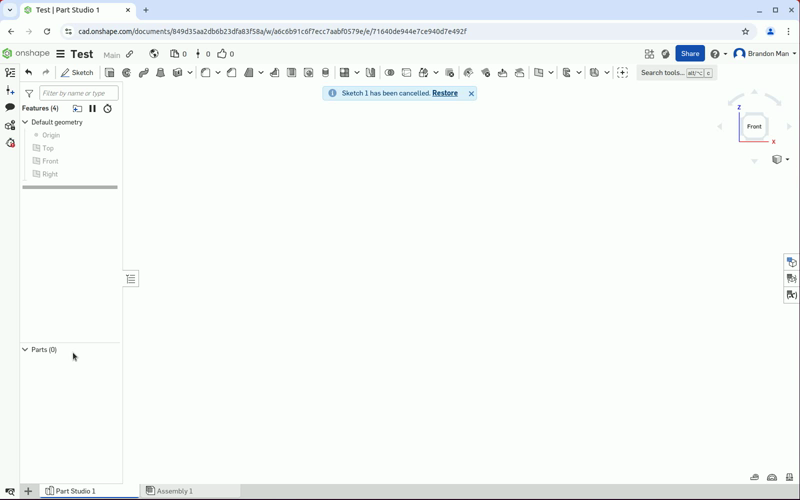
key(space)
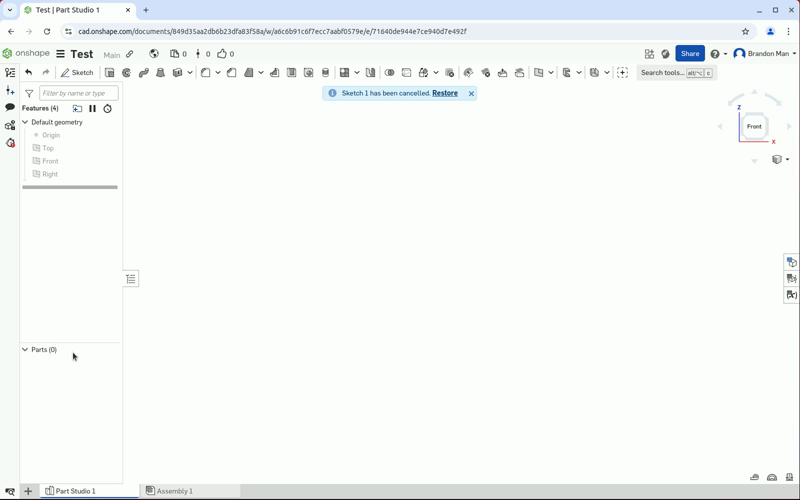
key_down(shift)
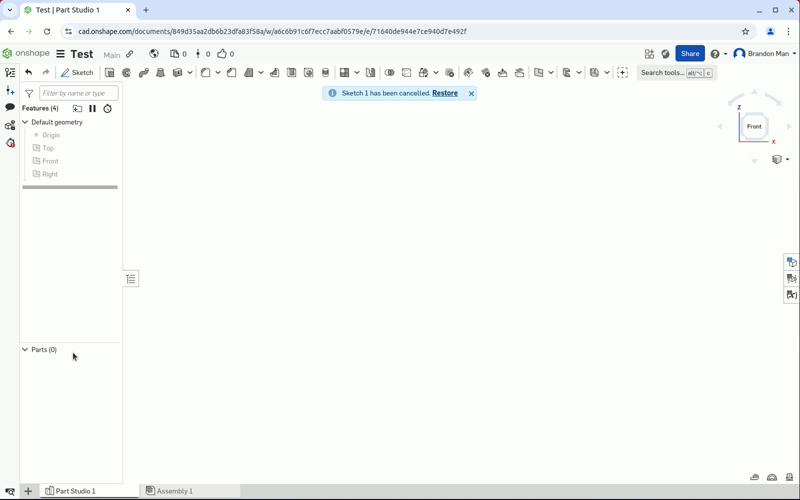
key(left)
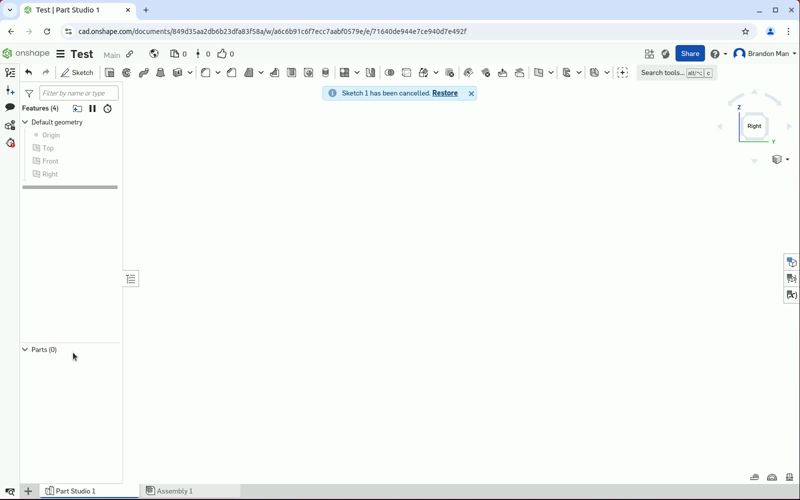
key_up(shift)
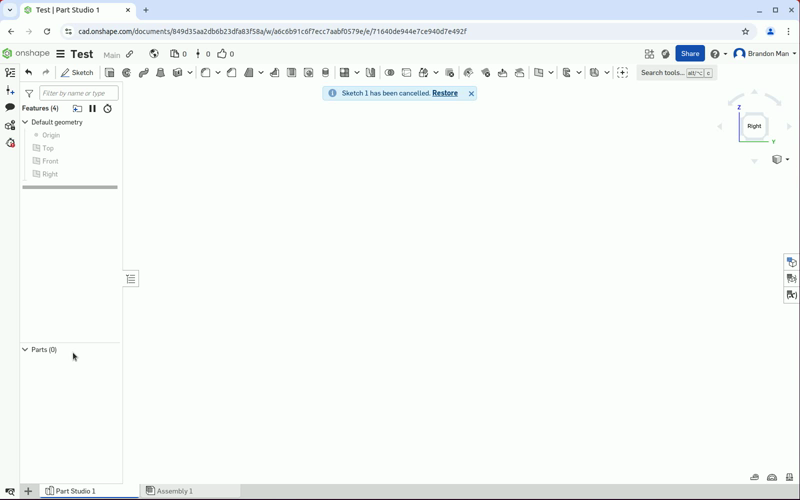
mouse_move(73, 352)
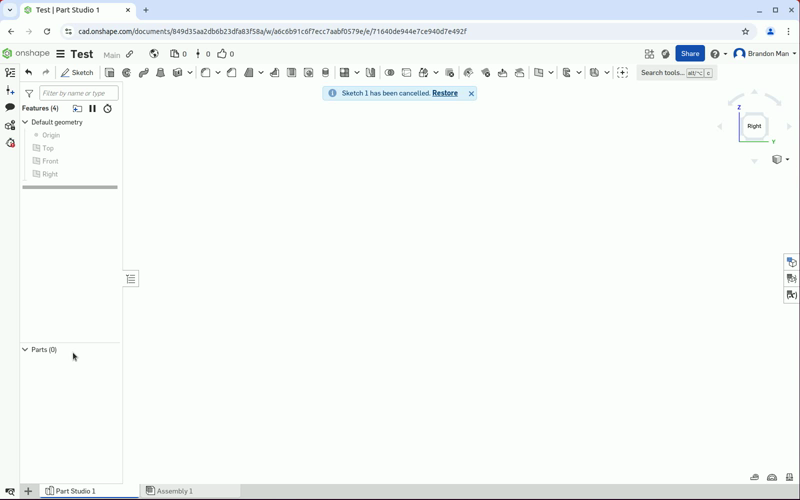
key(shift+y)
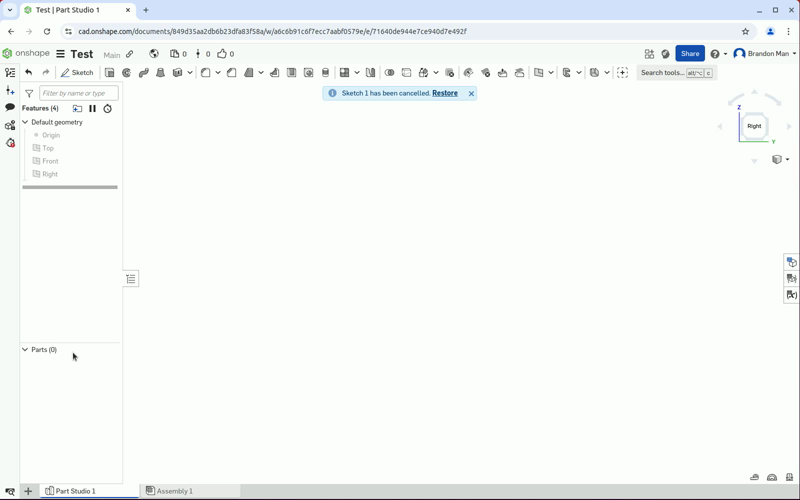
key(shift+s)
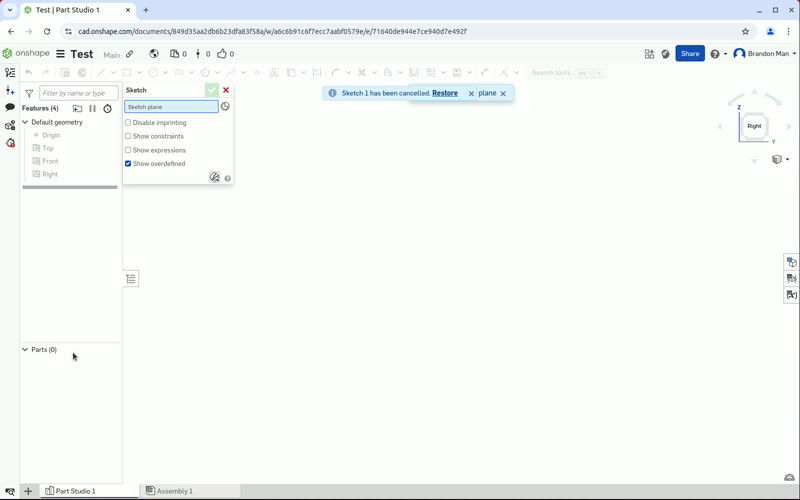
mouse_move(73, 176)
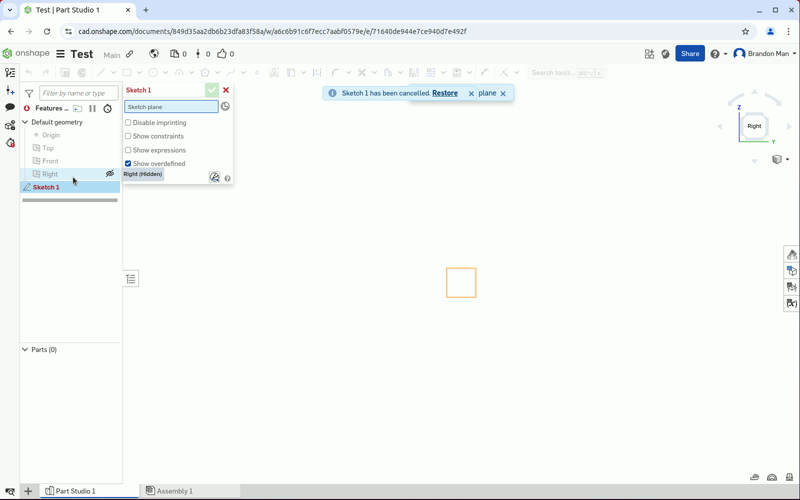
click(73, 176)
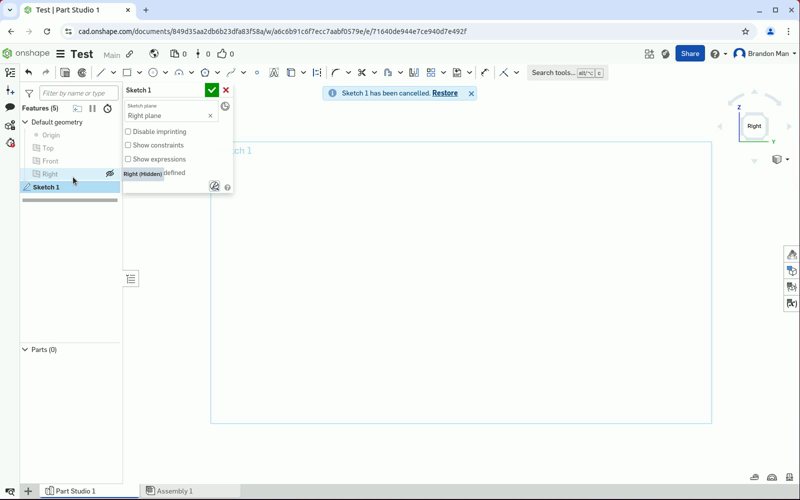
mouse_move(73, 352)
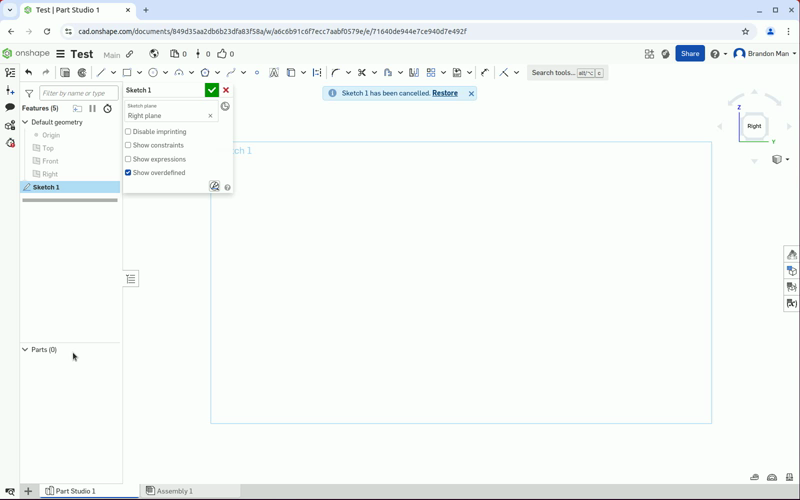
key(y)
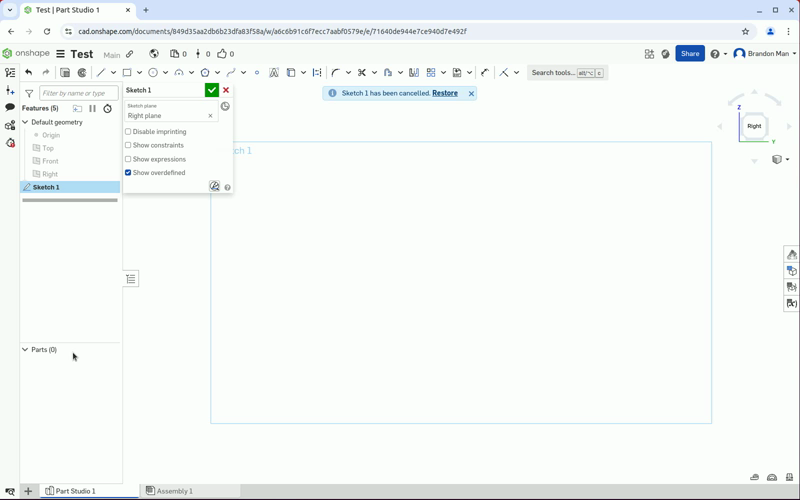
key(l)
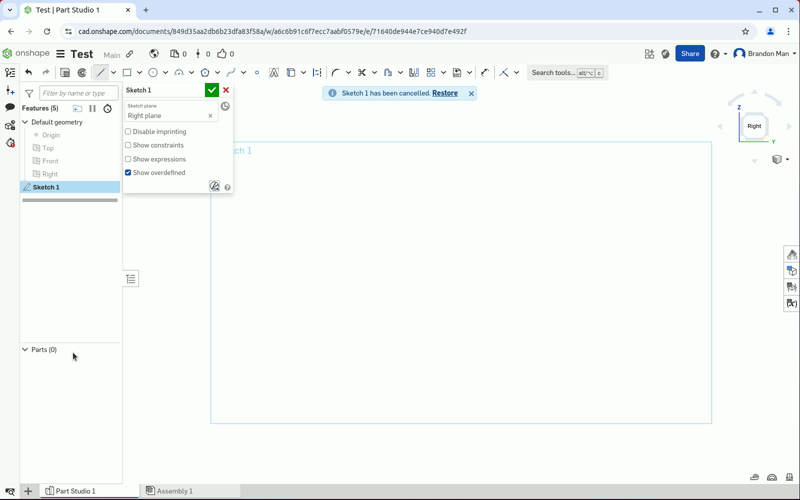
key_down(shift)
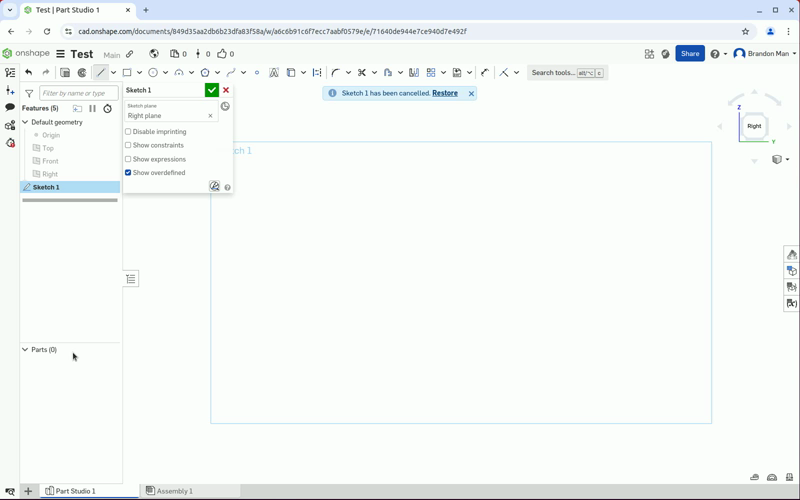
mouse_move(420, 291)
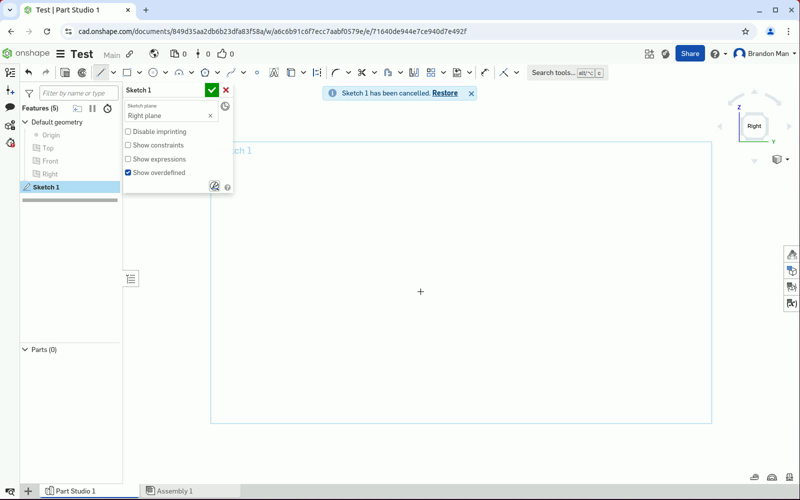
click(420, 291)
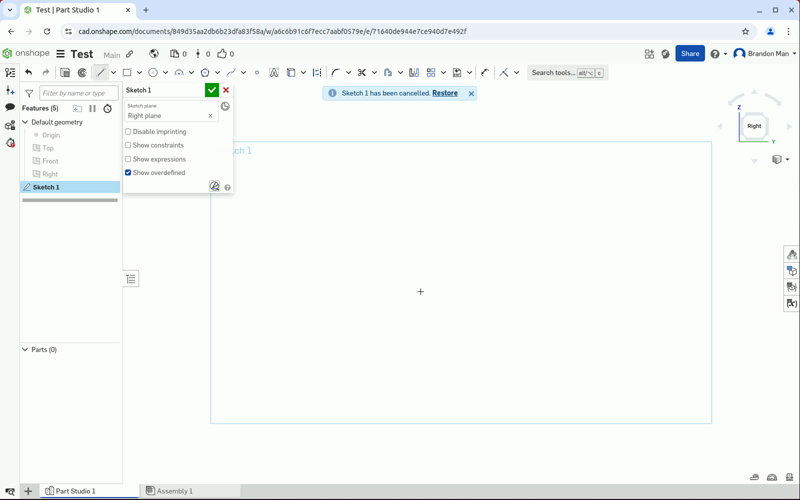
key_up(shift)
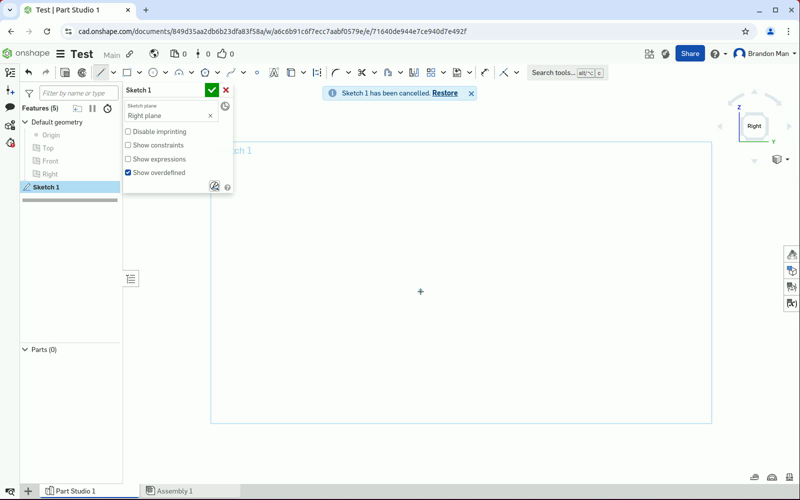
key_down(shift)
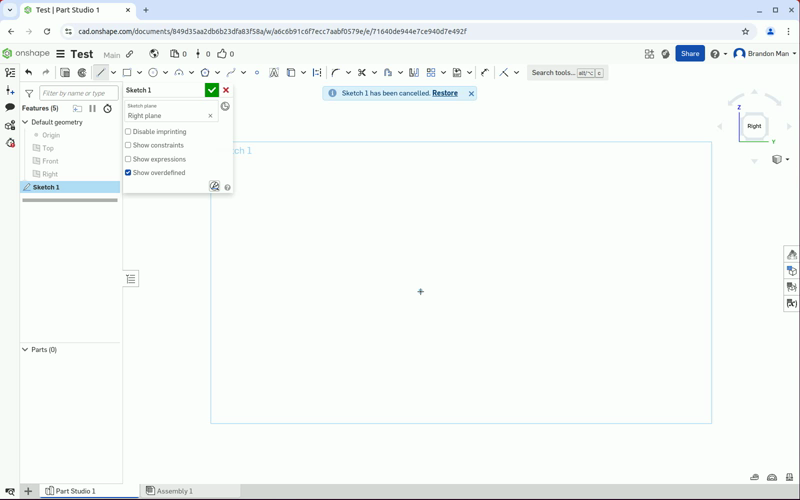
mouse_move(502, 291)
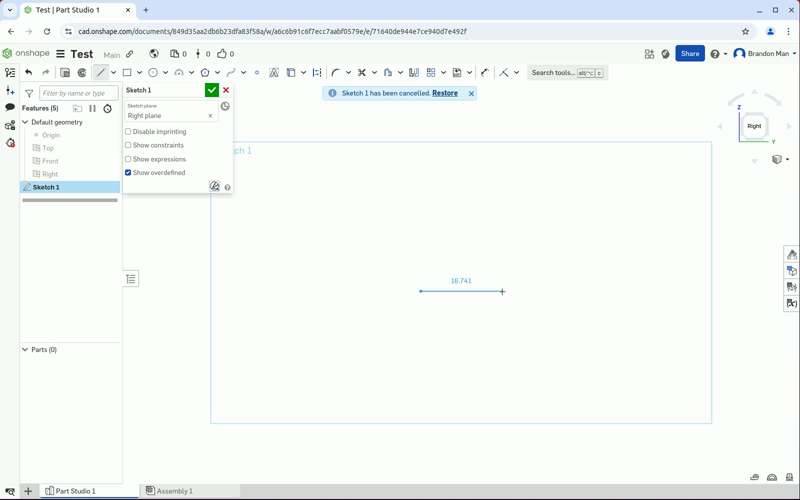
click(502, 291)
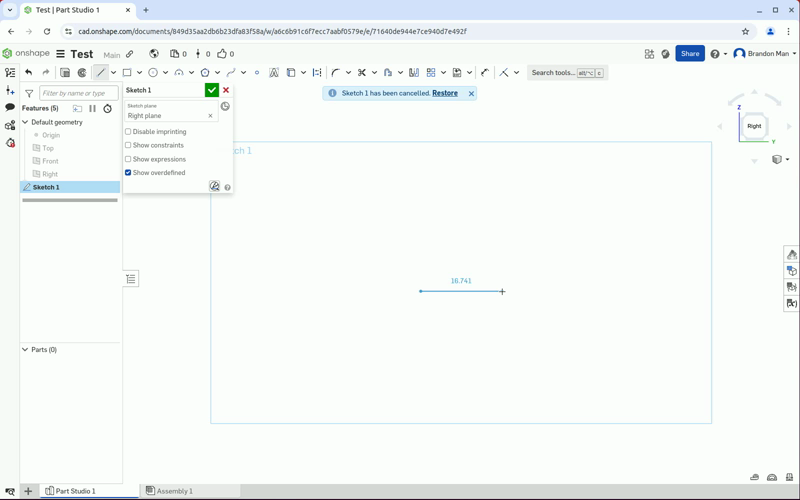
key_up(shift)
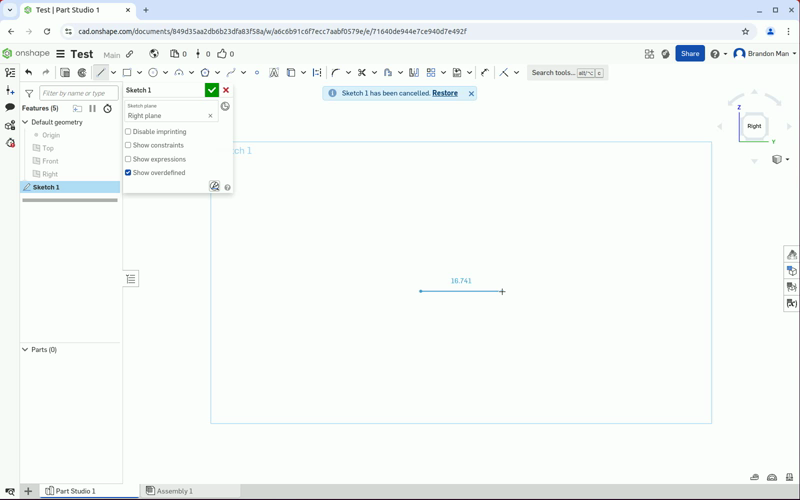
key_down(shift)
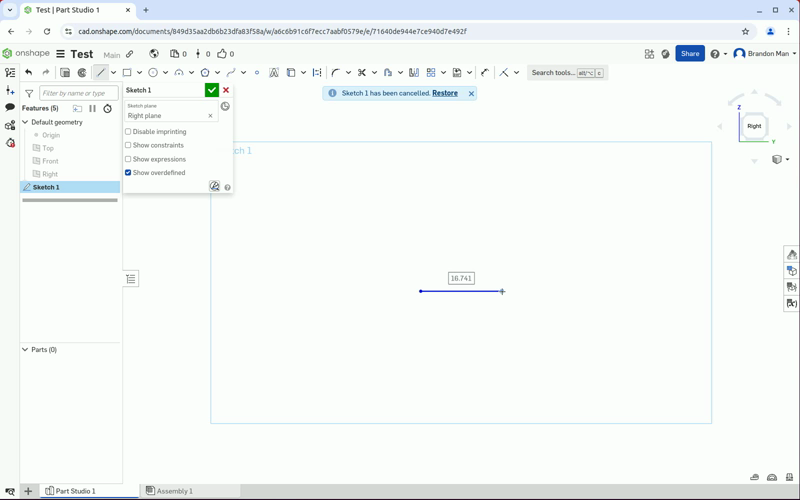
mouse_move(532, 291)
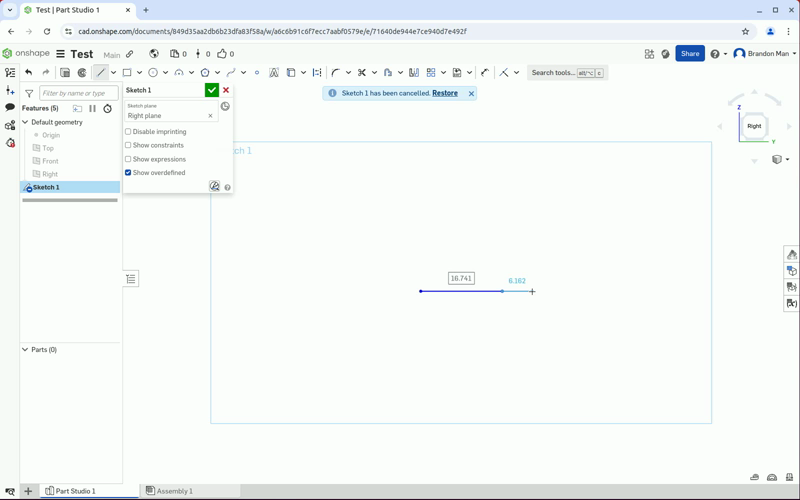
mouse_move(502, 274)
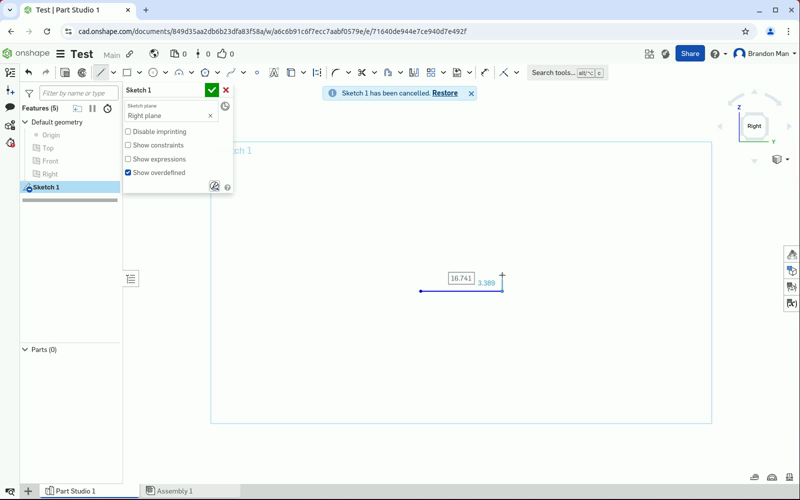
click(502, 274)
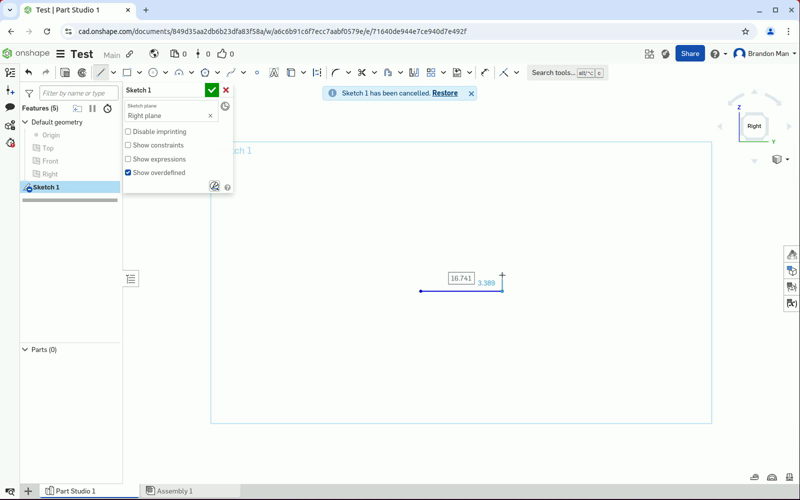
key_up(shift)
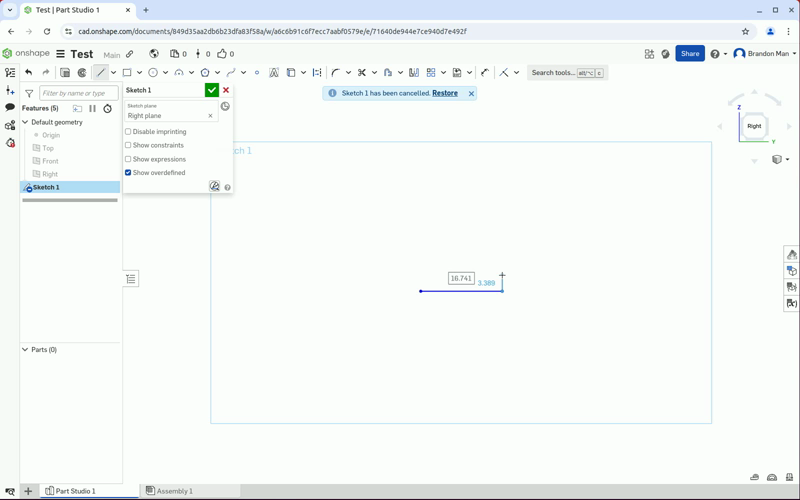
key_down(shift)
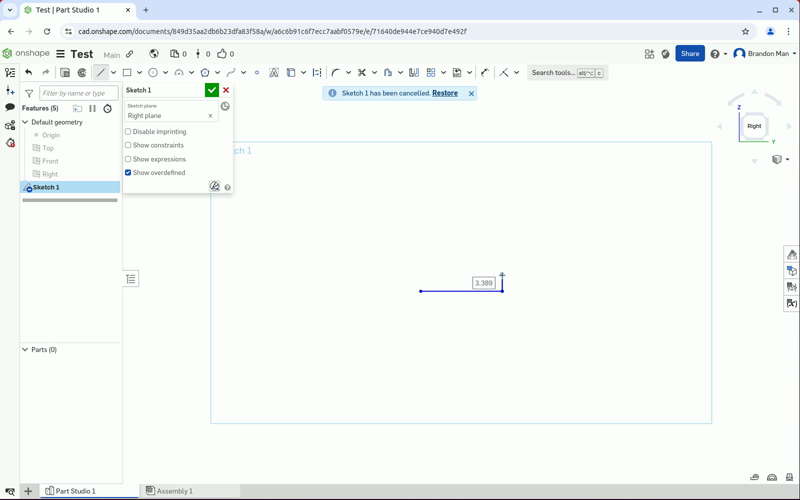
mouse_move(420, 274)
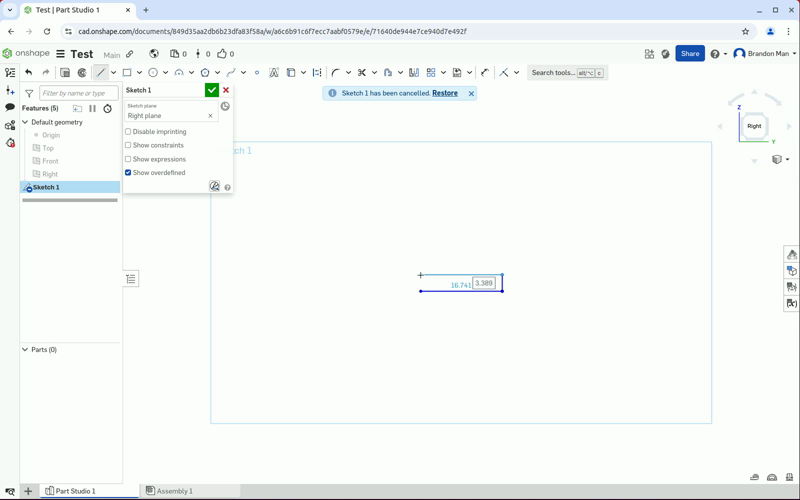
click(420, 274)
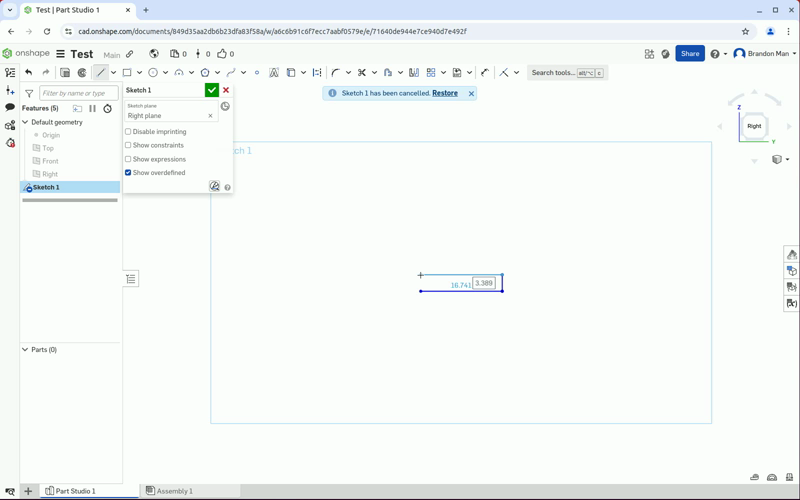
key_up(shift)
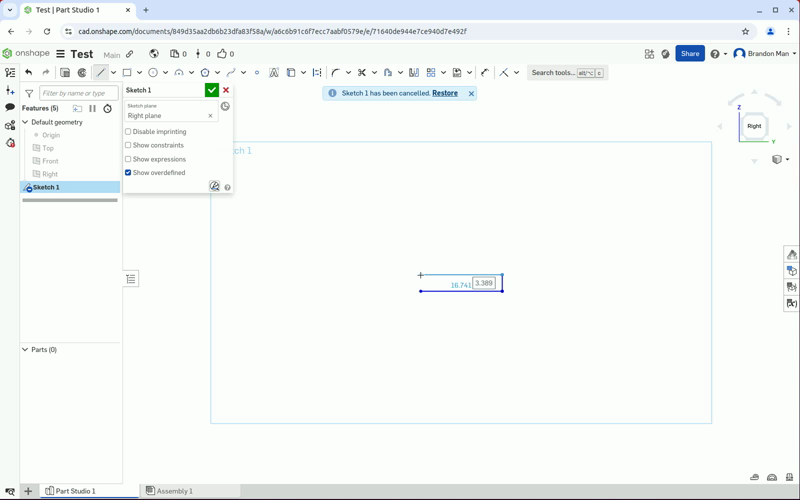
mouse_move(450, 274)
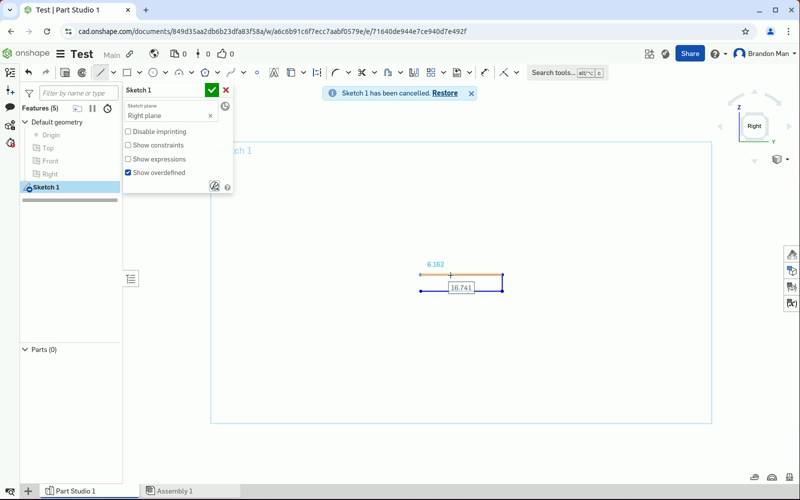
key_down(shift)
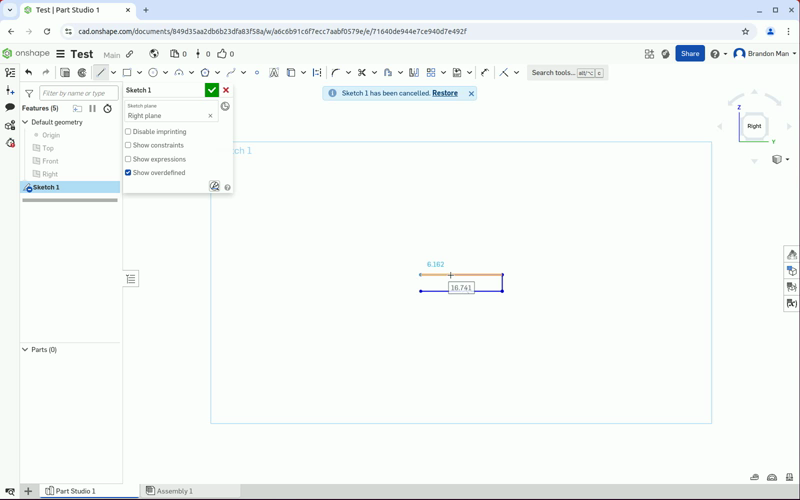
mouse_move(420, 291)
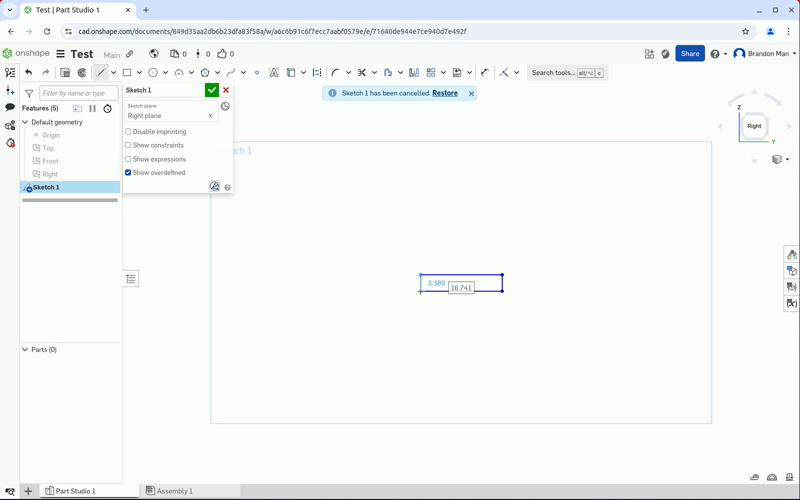
key_up(shift)
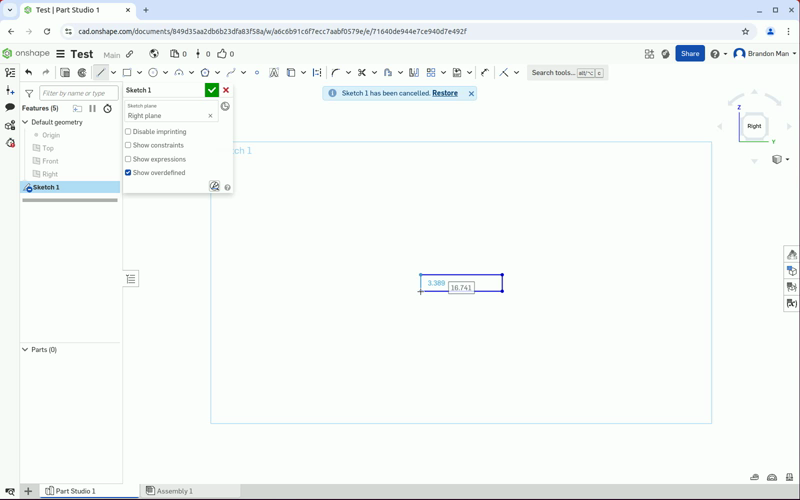
click(420, 291)
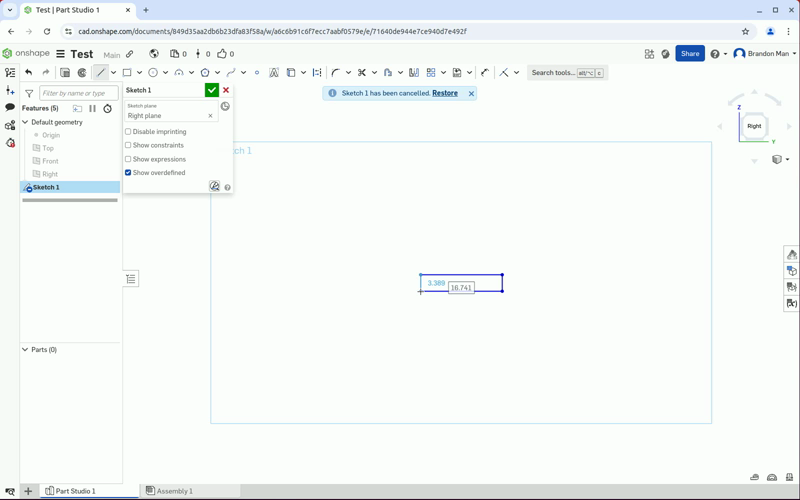
key(esc)
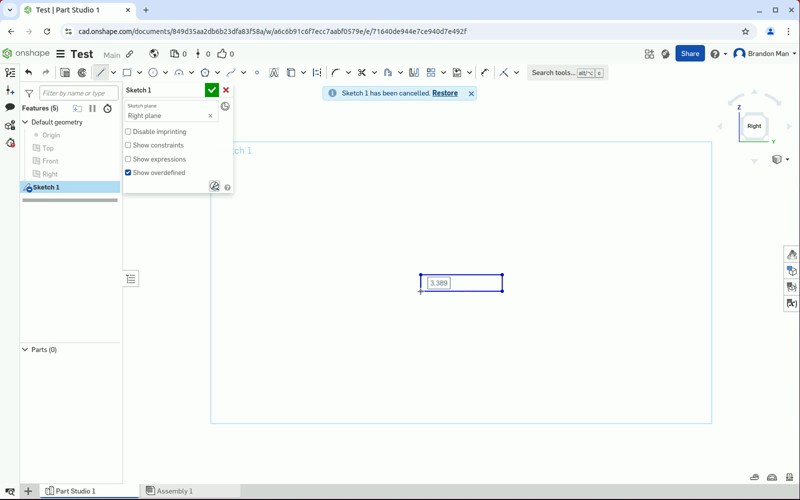
mouse_move(430, 281)
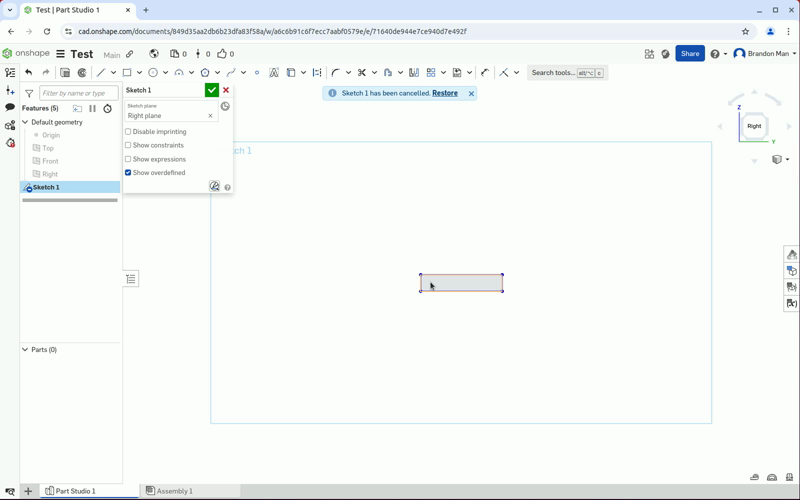
scroll(6)
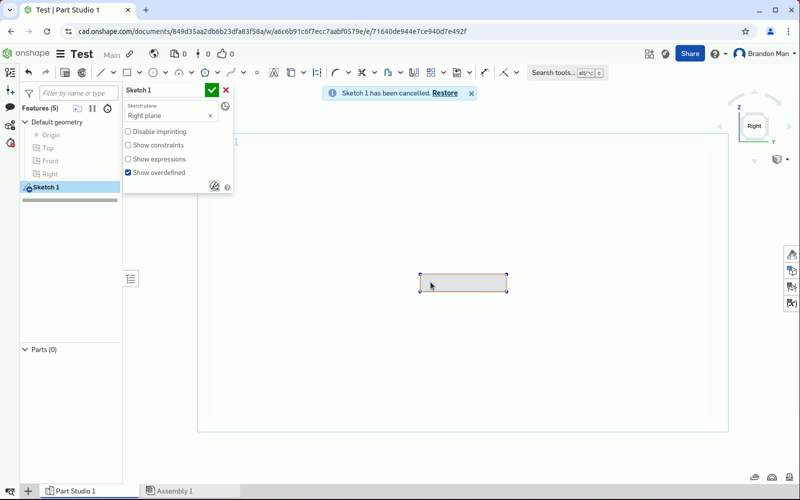
scroll(6)
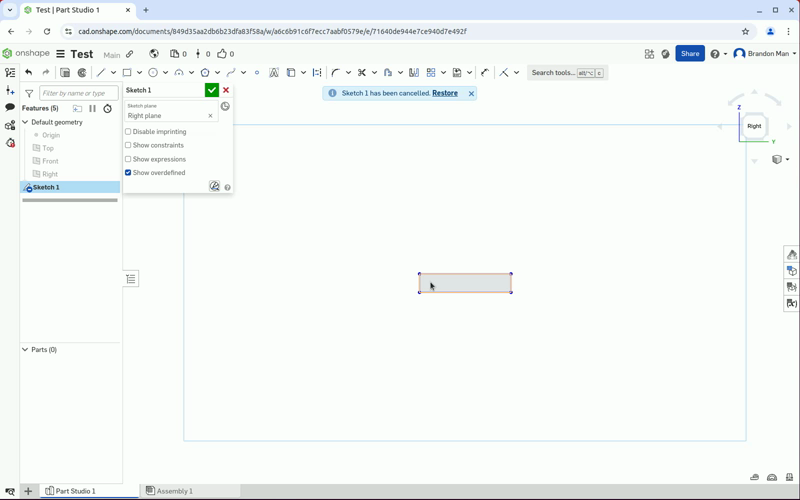
scroll(6)
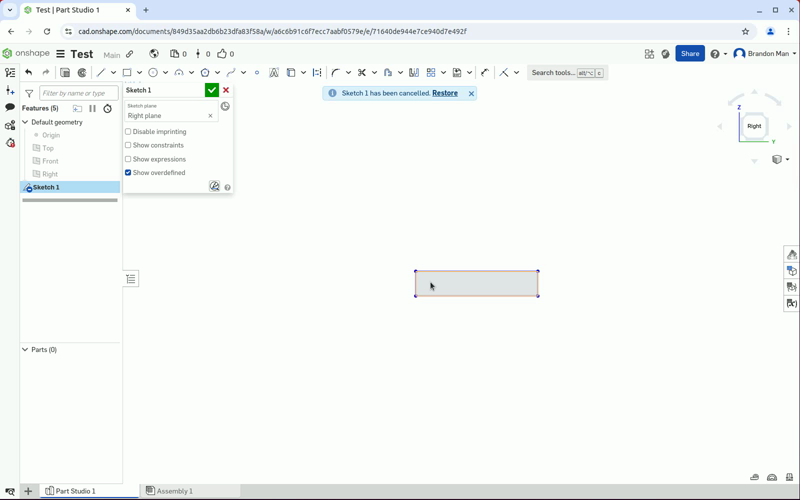
scroll(6)
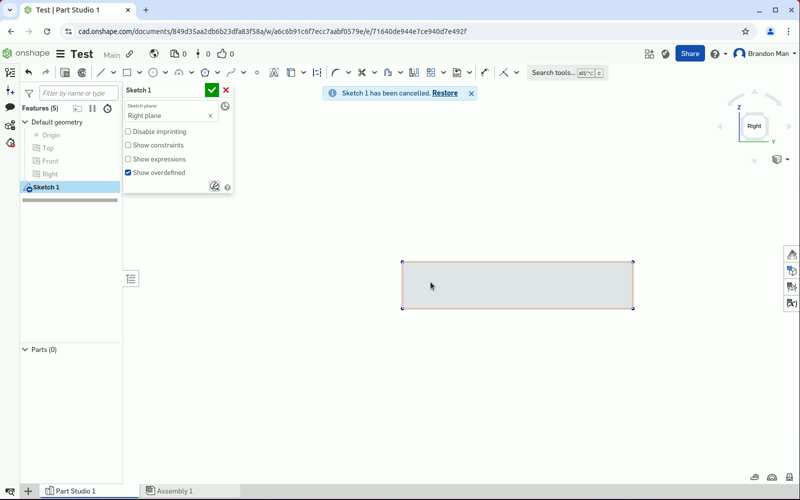
scroll(6)
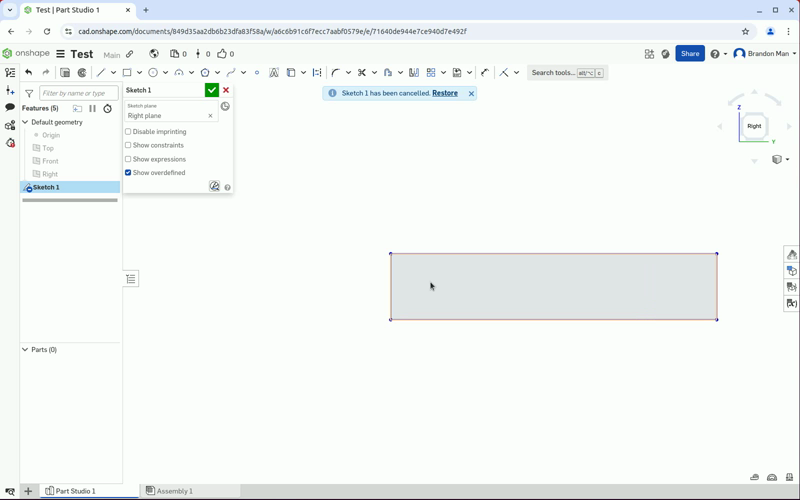
scroll(6)
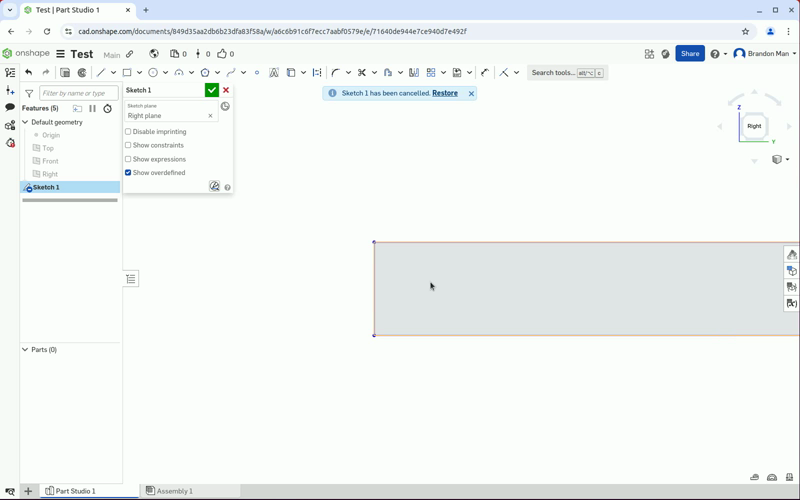
scroll(6)
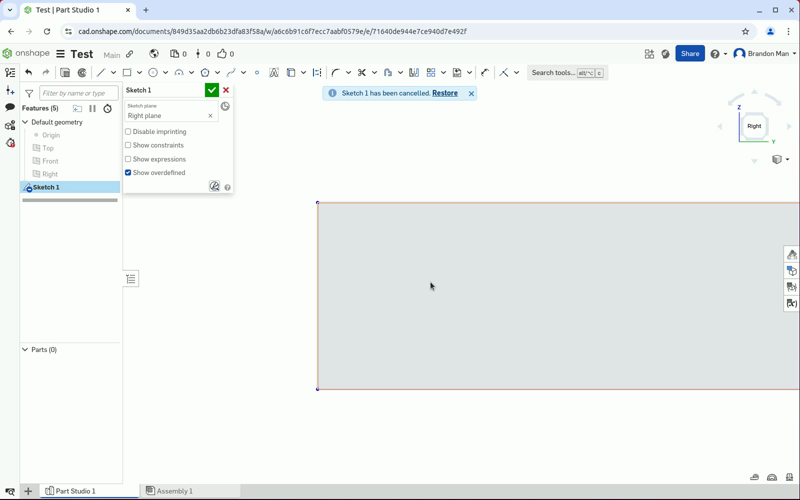
click(430, 281)
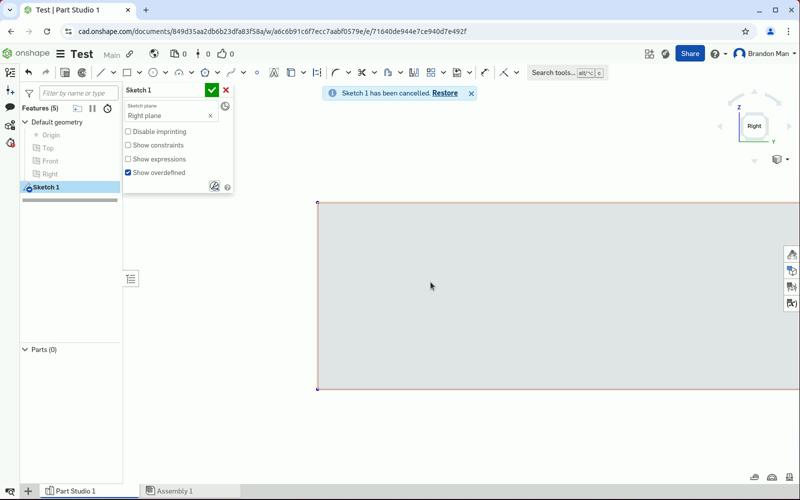
scroll(-6)
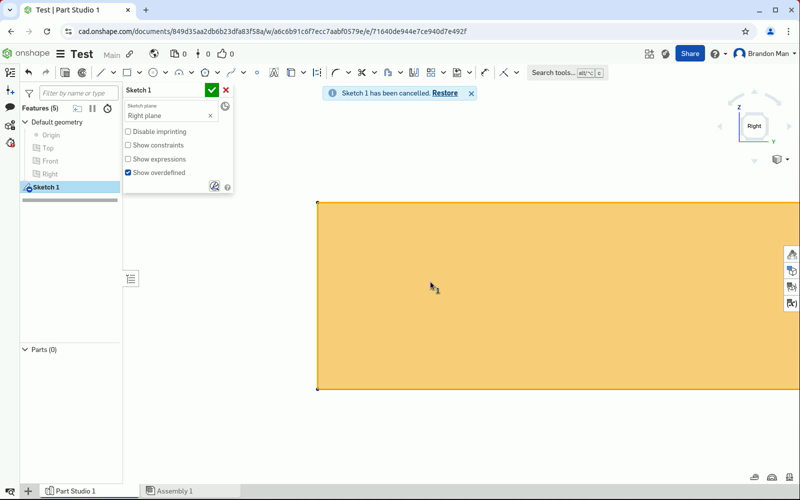
scroll(-6)
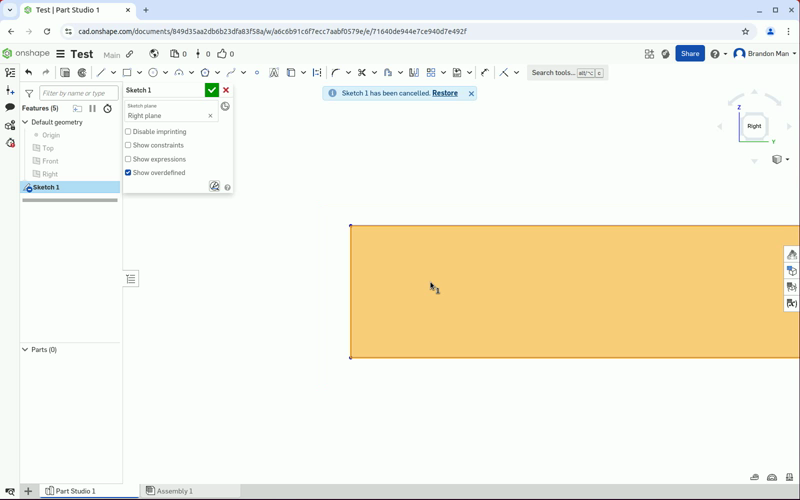
scroll(-6)
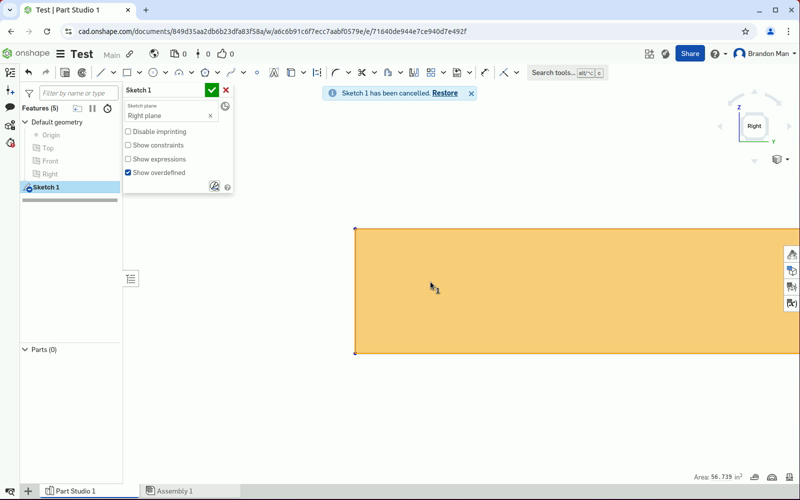
scroll(-6)
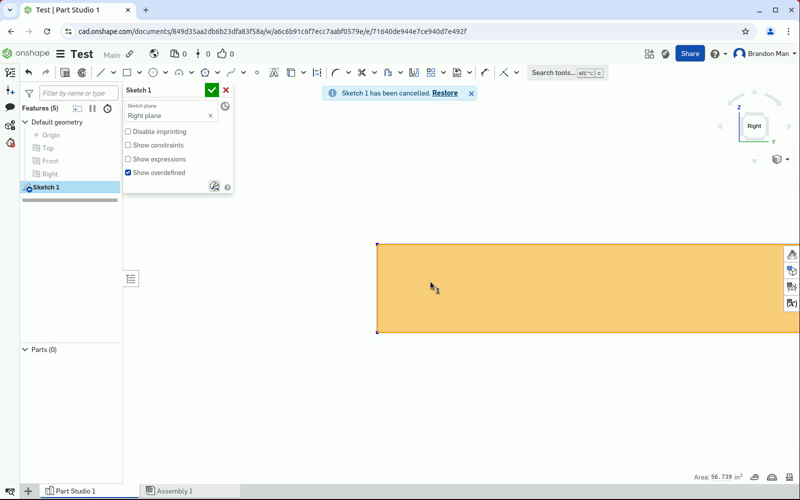
scroll(-6)
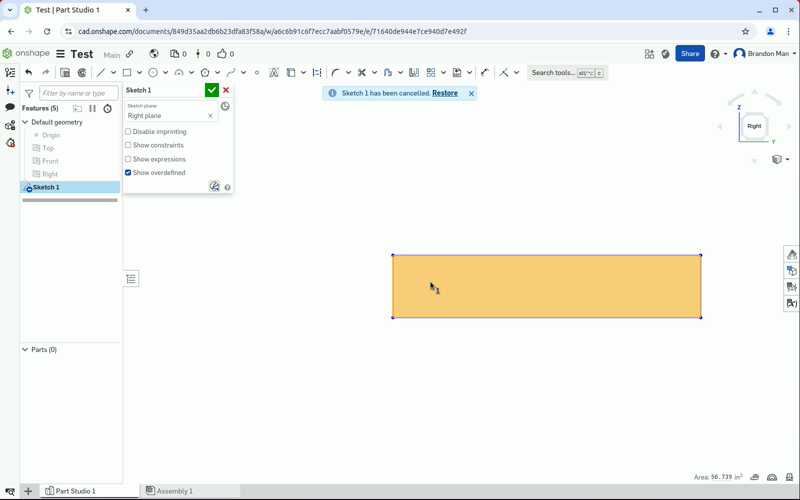
scroll(-6)
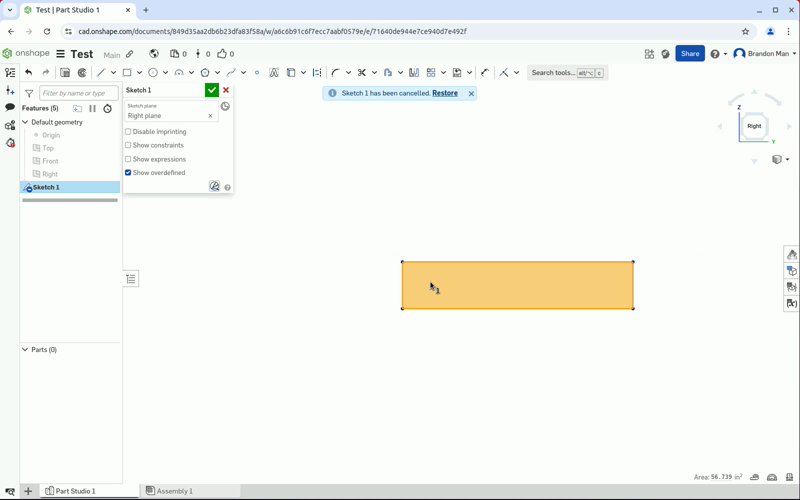
scroll(-6)
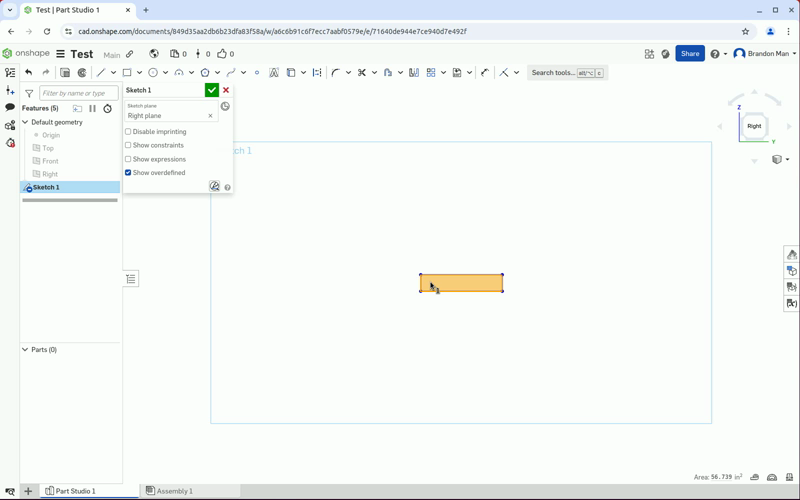
mouse_move(73, 352)
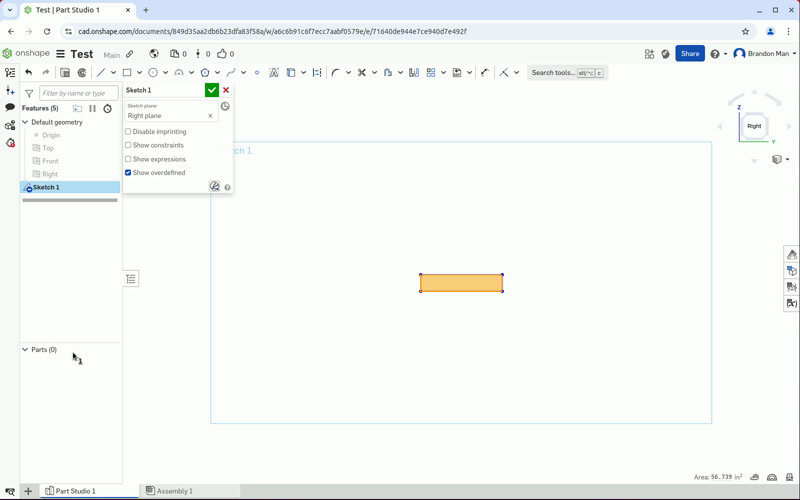
key(shift+y)
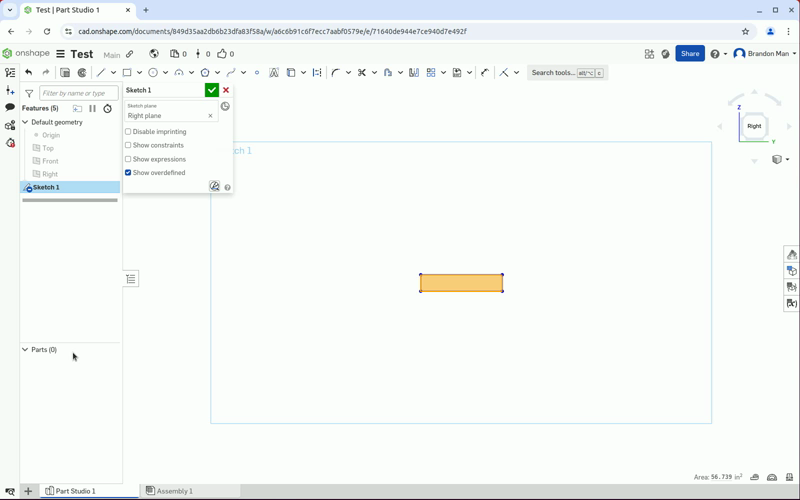
key(shift+e)
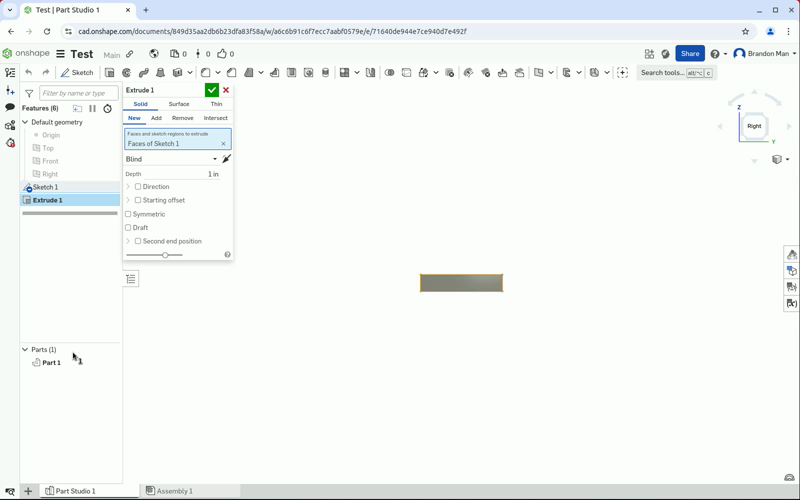
mouse_move(143, 106)
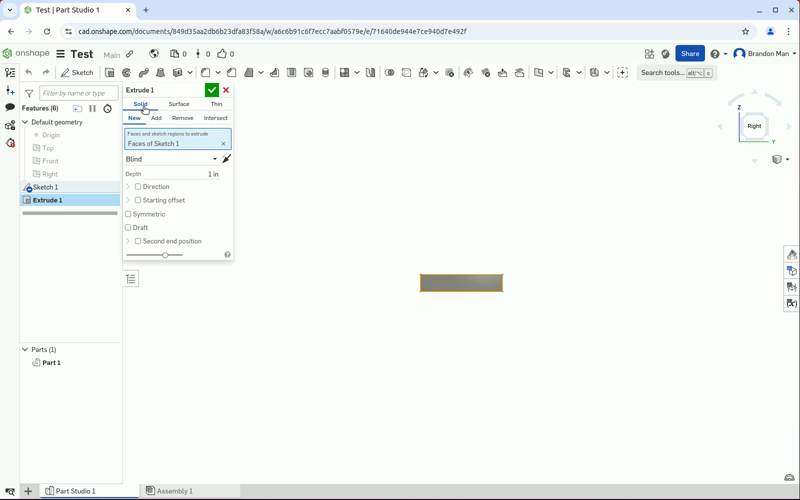
click(143, 106)
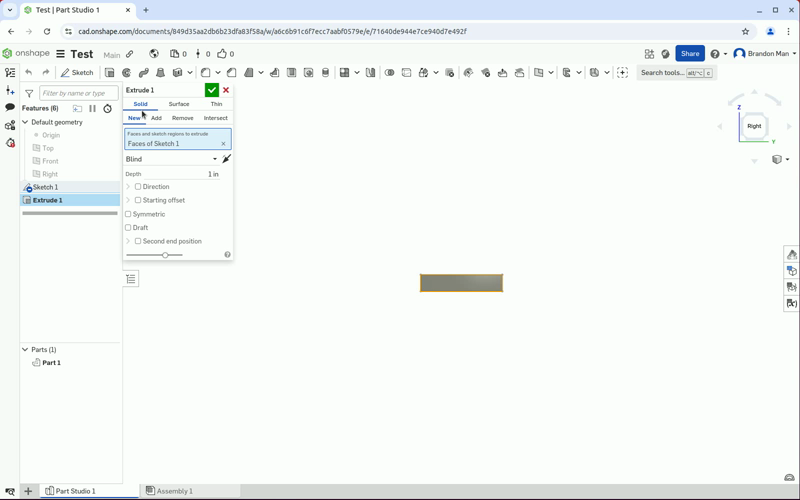
mouse_move(137, 120)
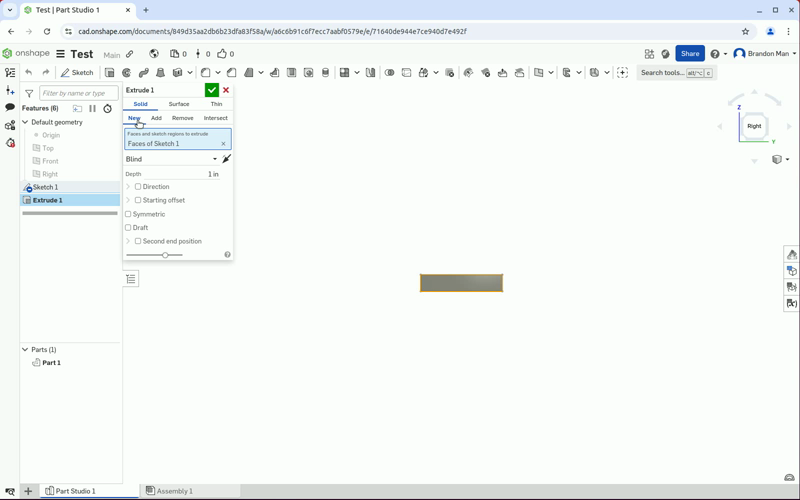
click(137, 120)
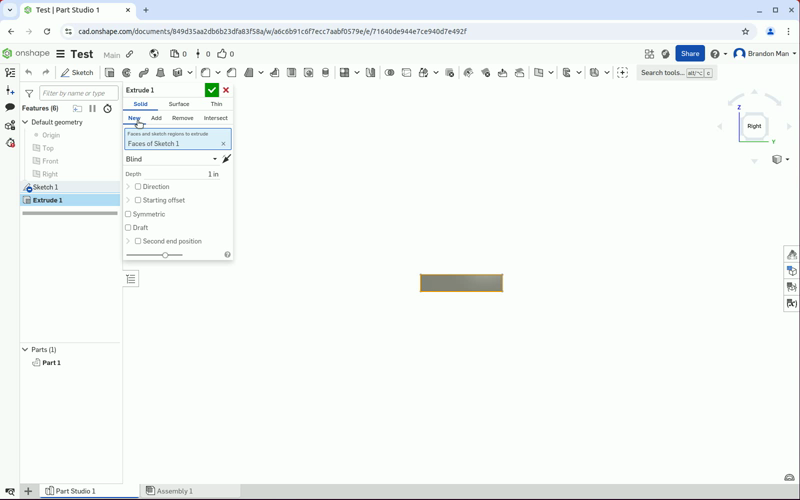
key(tab, 4)
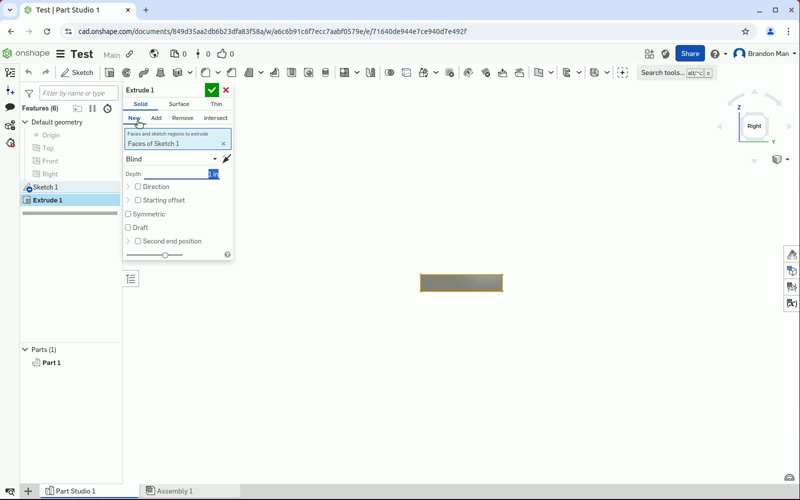
text(23.108)
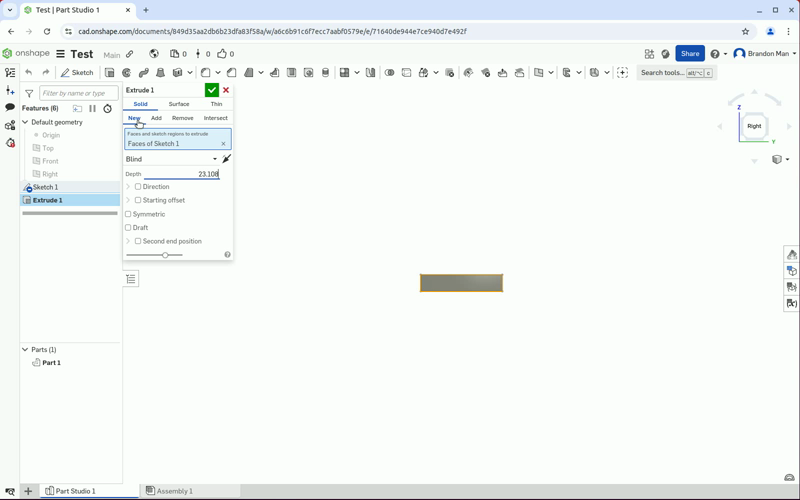
key(enter)
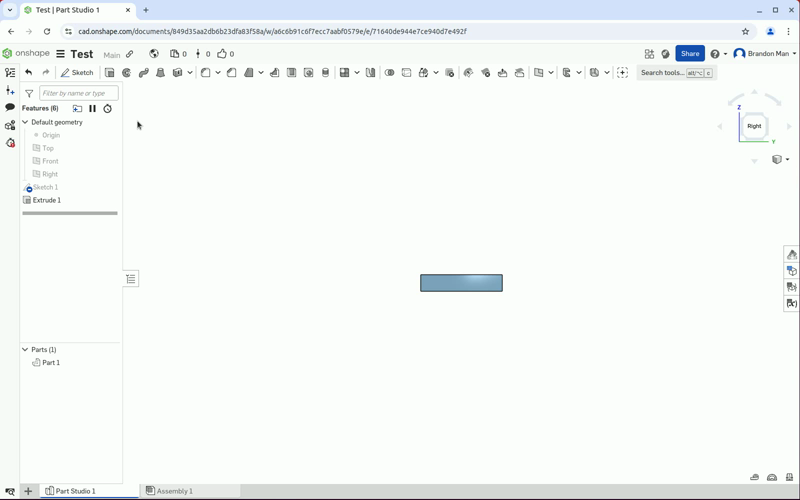
key(shift+h)
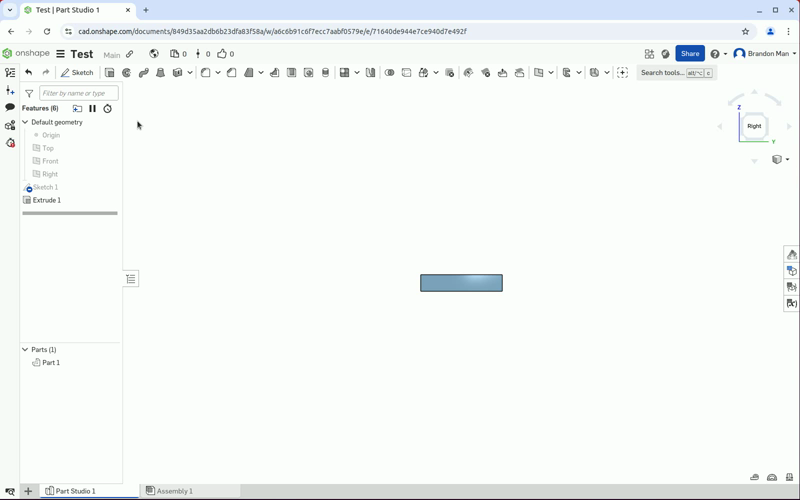
key(shift+h)
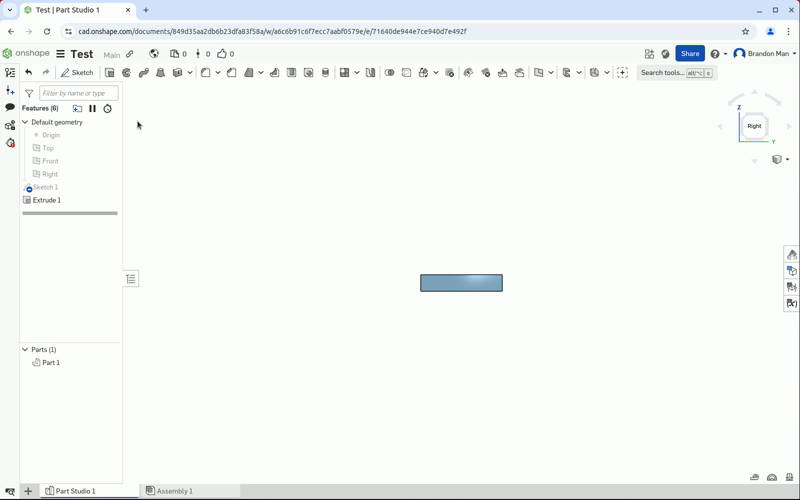
mouse_move(73, 189)
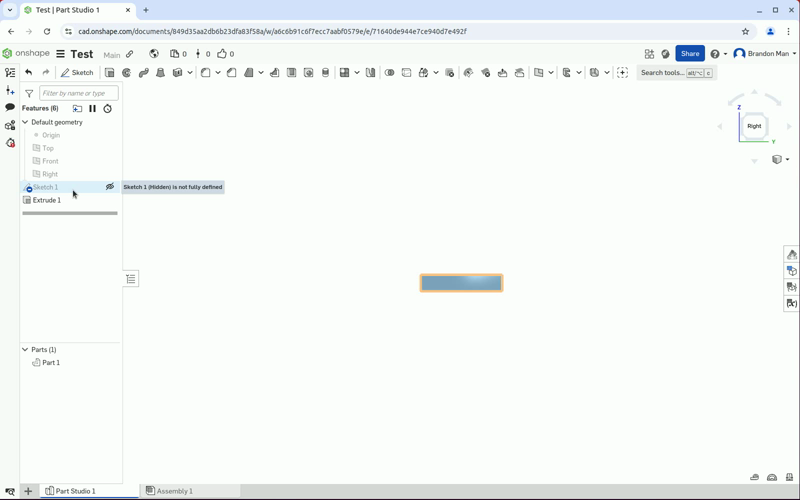
click(73, 189)
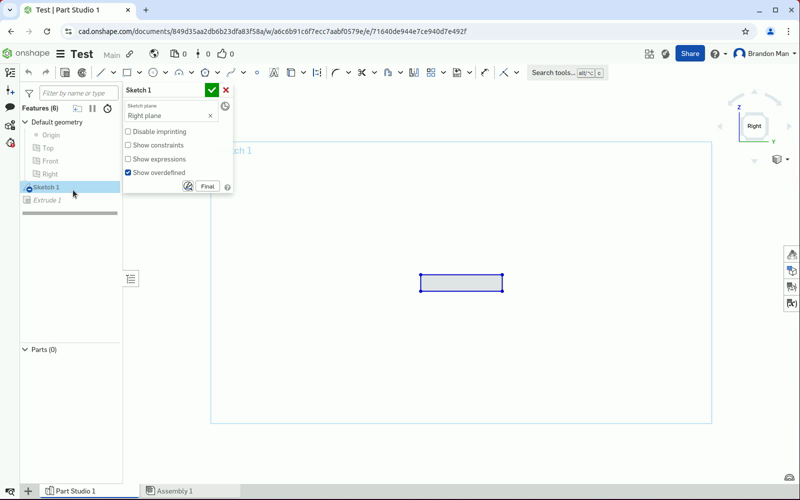
mouse_move(229, 92)
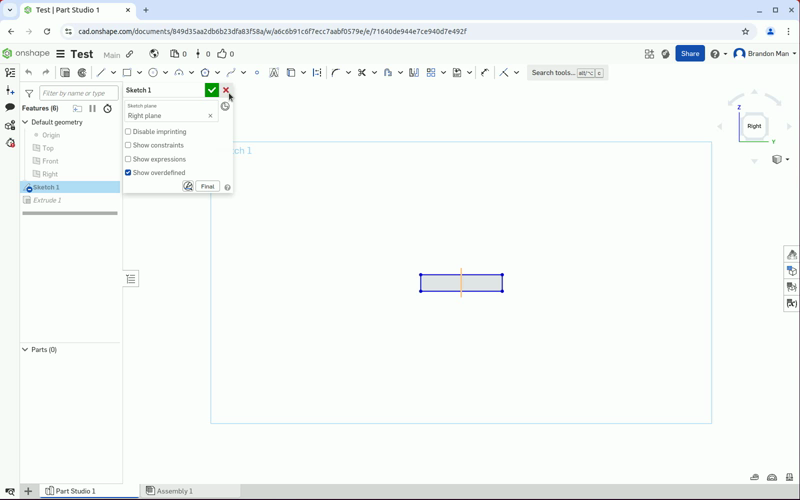
click(229, 92)
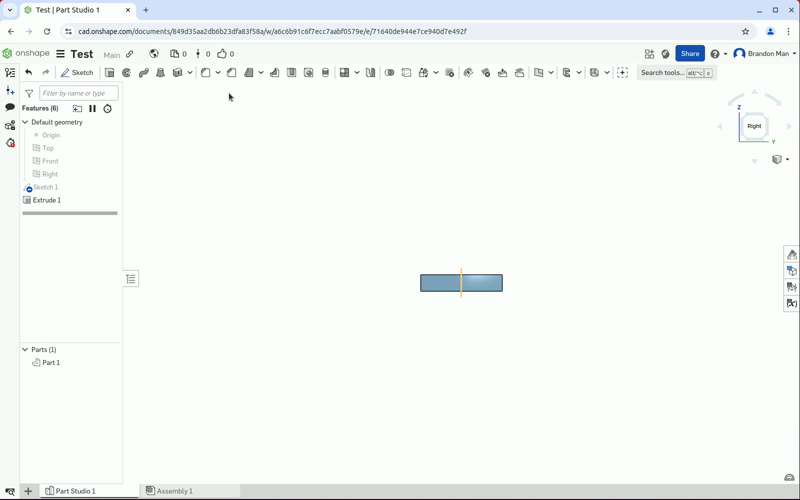
mouse_move(73, 352)
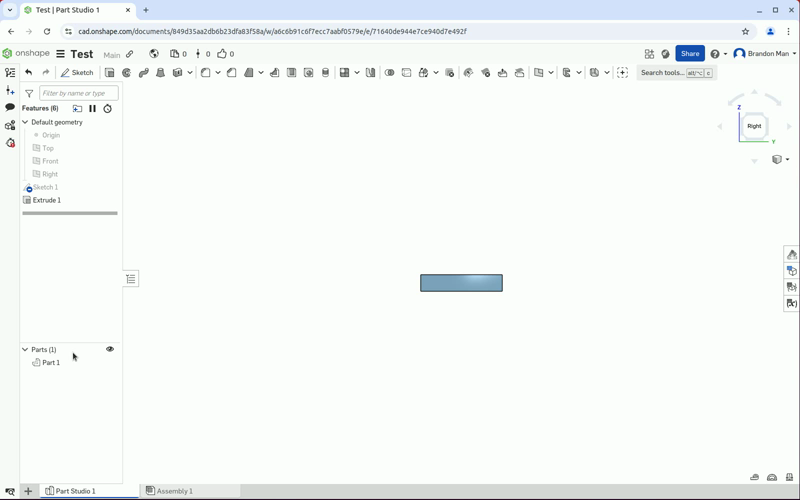
key(y)
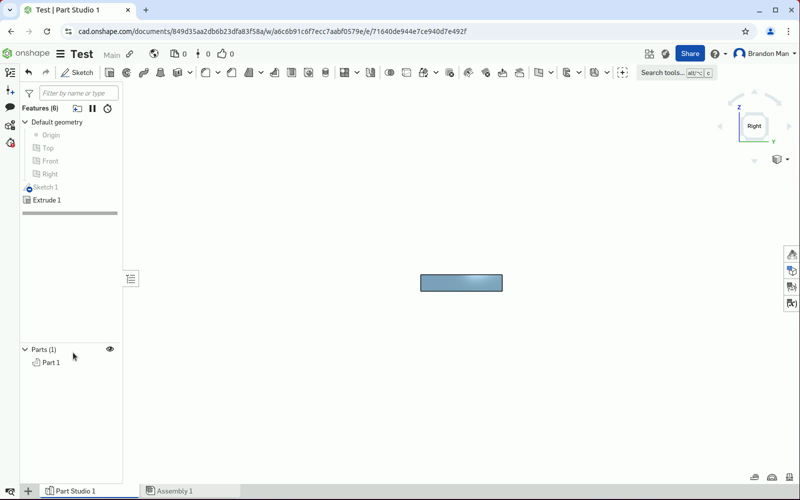
key(shift+p)
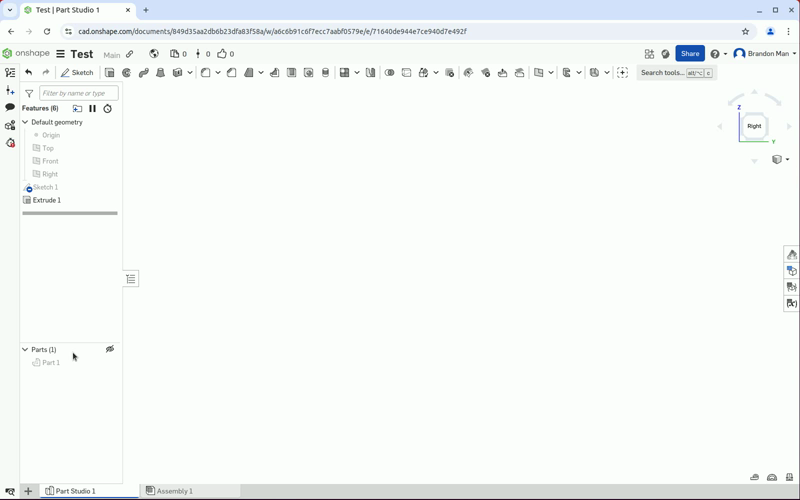
key(space)
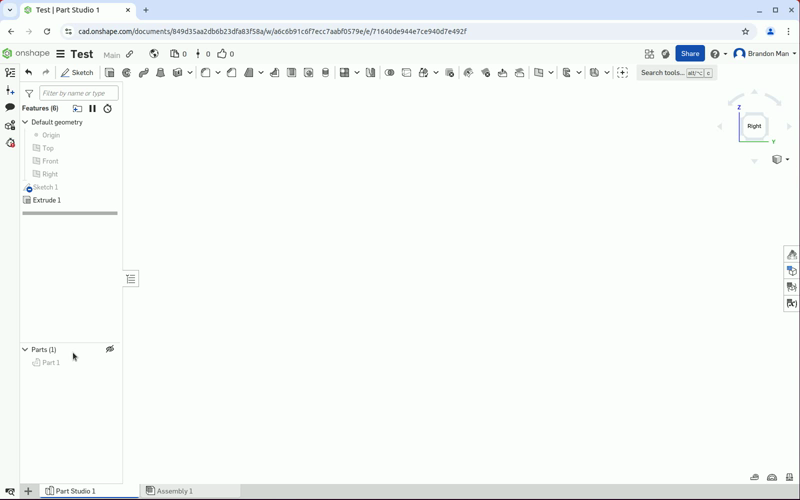
key_down(shift)
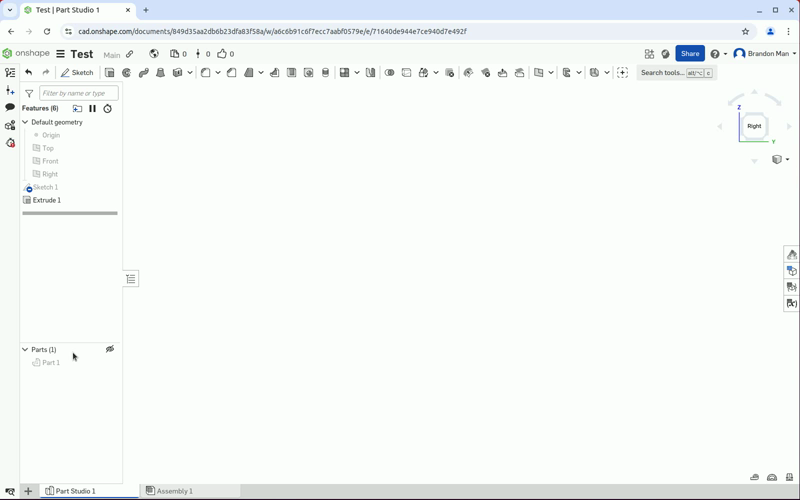
key(right)
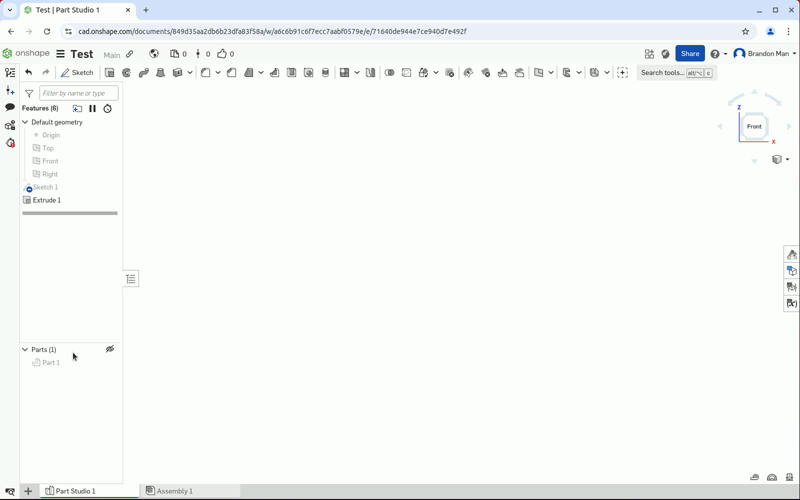
key_up(shift)
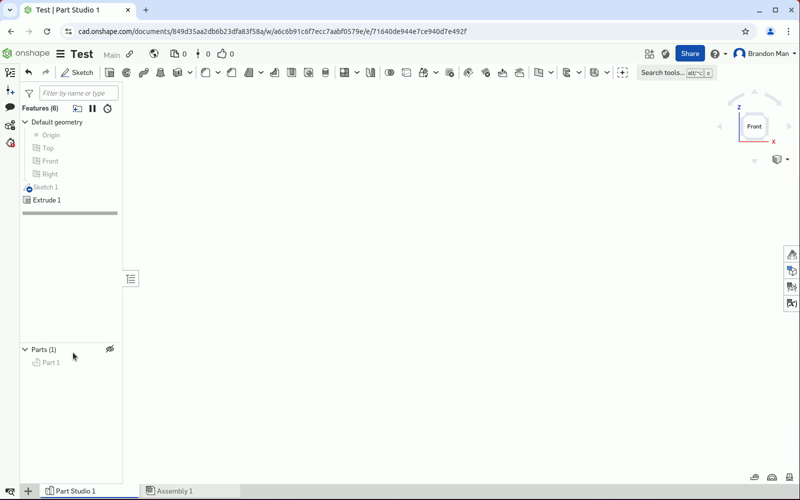
mouse_move(73, 352)
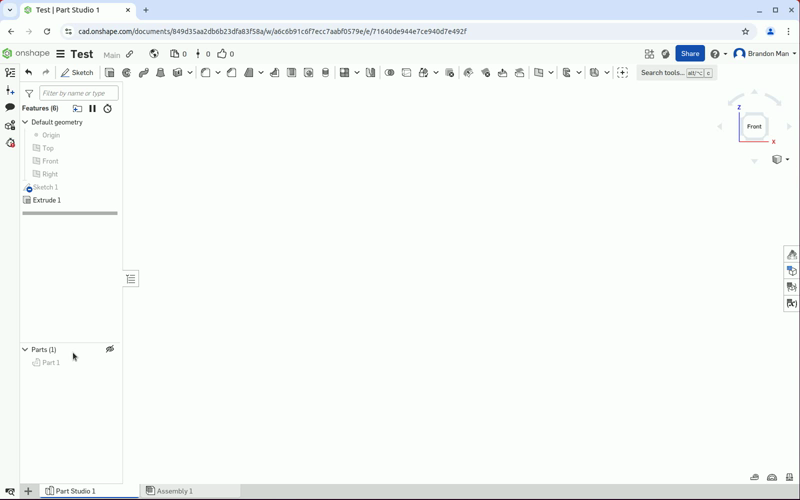
key(shift+y)
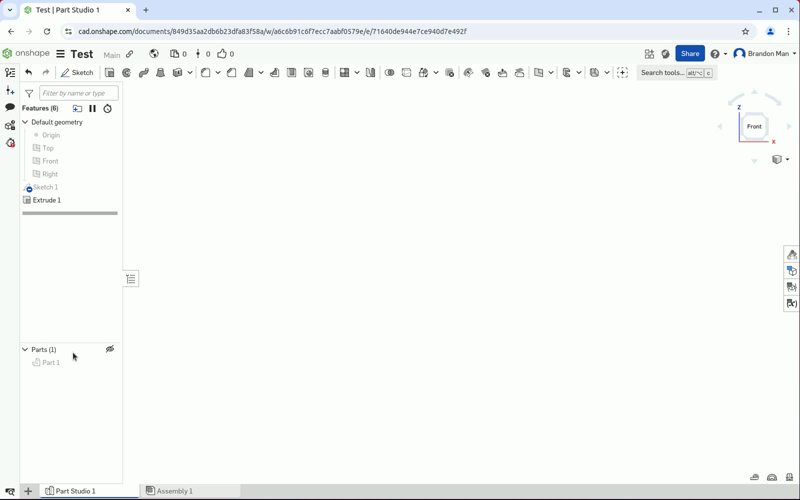
key(shift+s)
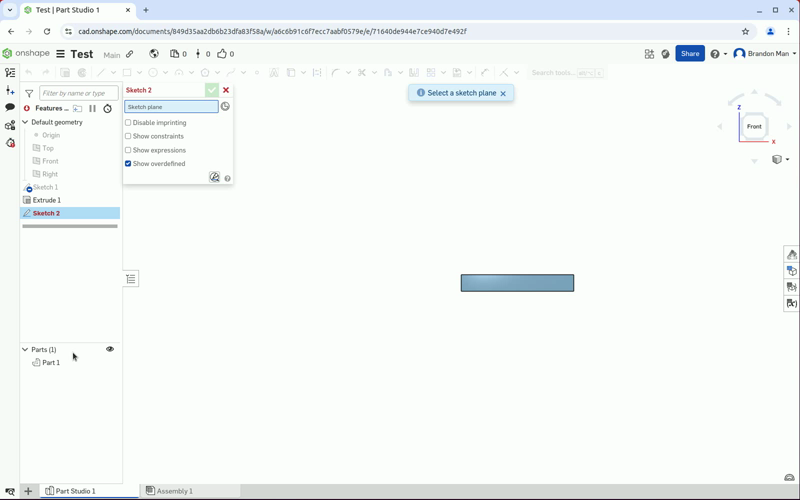
mouse_move(73, 163)
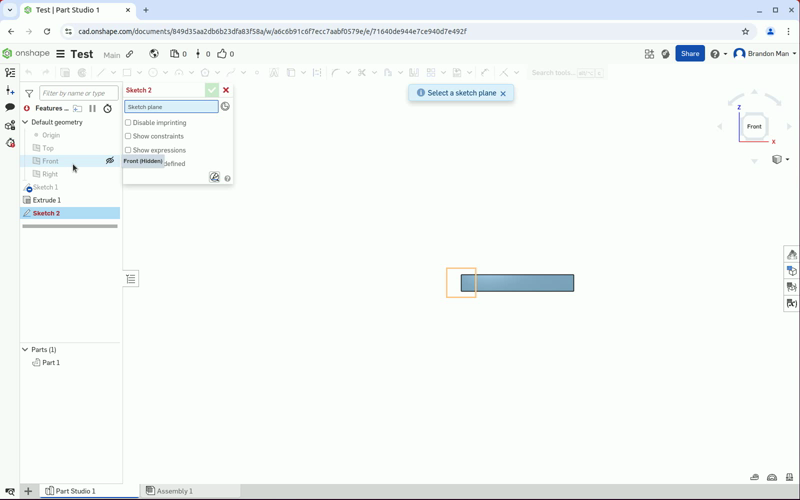
click(73, 163)
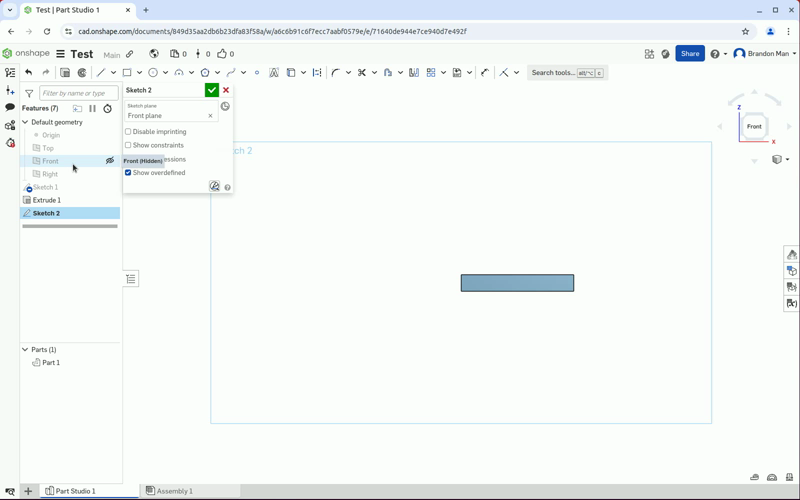
mouse_move(73, 352)
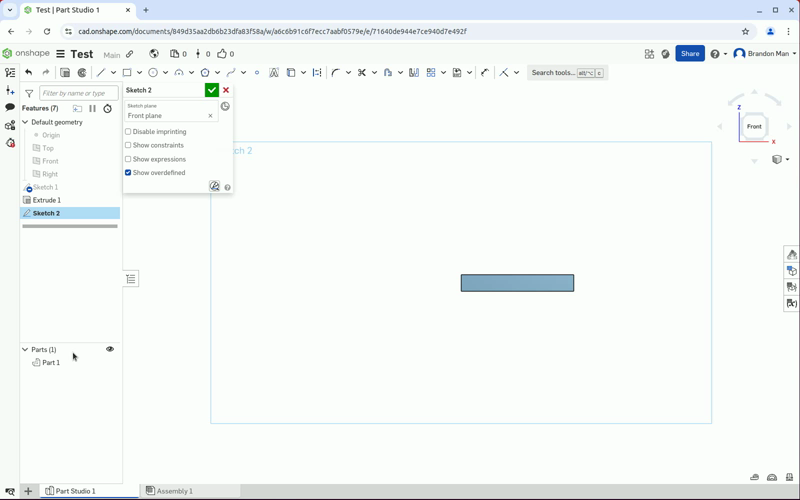
key(y)
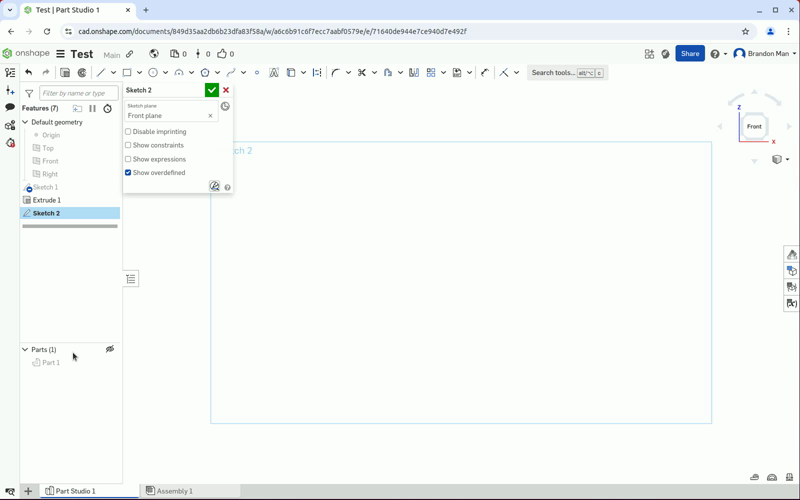
key(l)
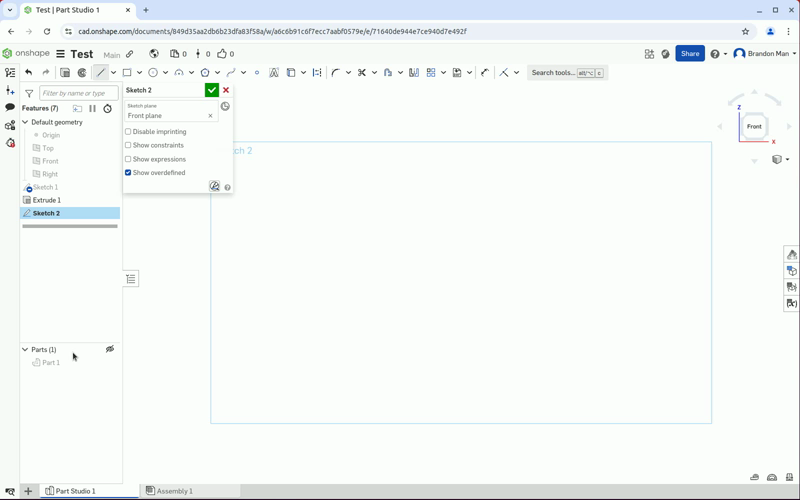
key_down(shift)
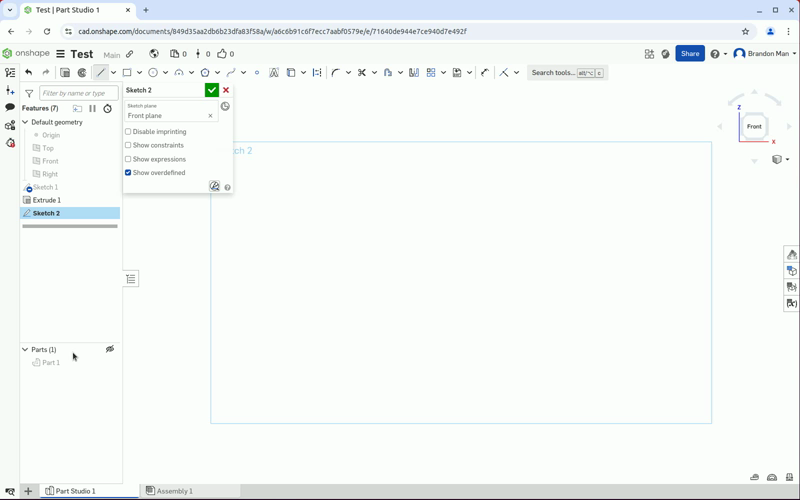
mouse_move(444, 291)
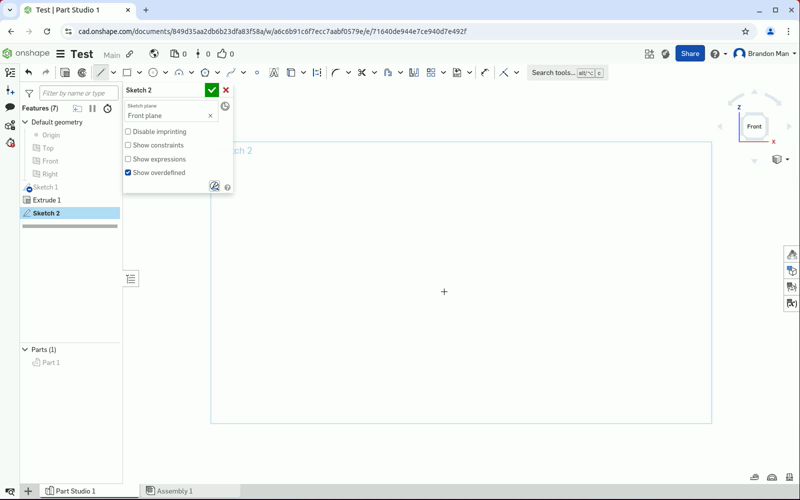
click(444, 291)
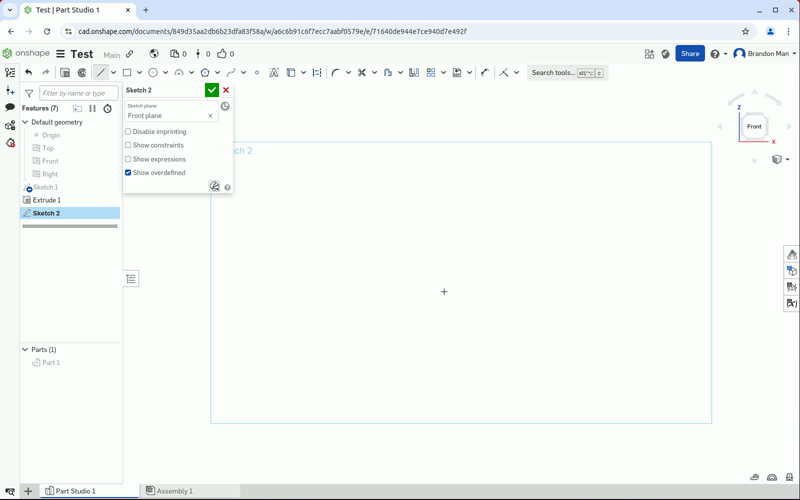
key_up(shift)
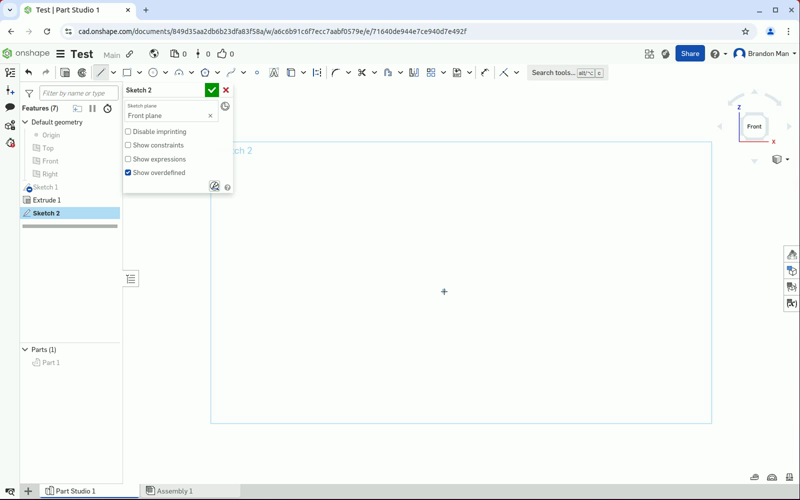
key_down(shift)
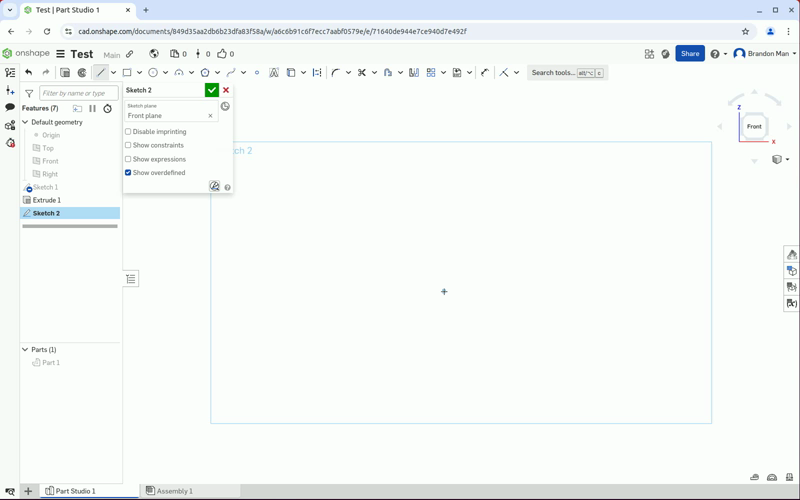
mouse_move(474, 291)
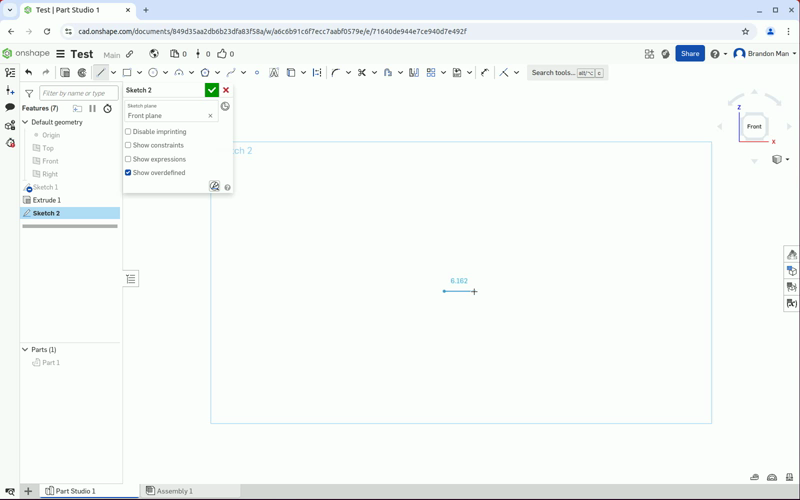
mouse_move(460, 291)
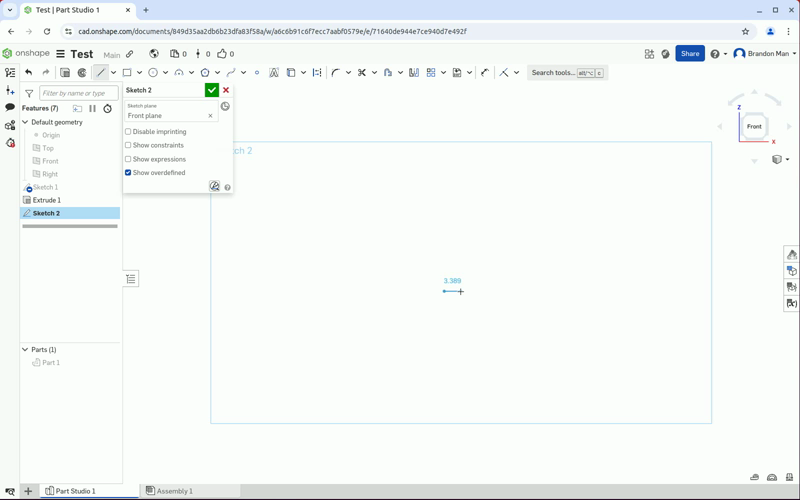
click(460, 291)
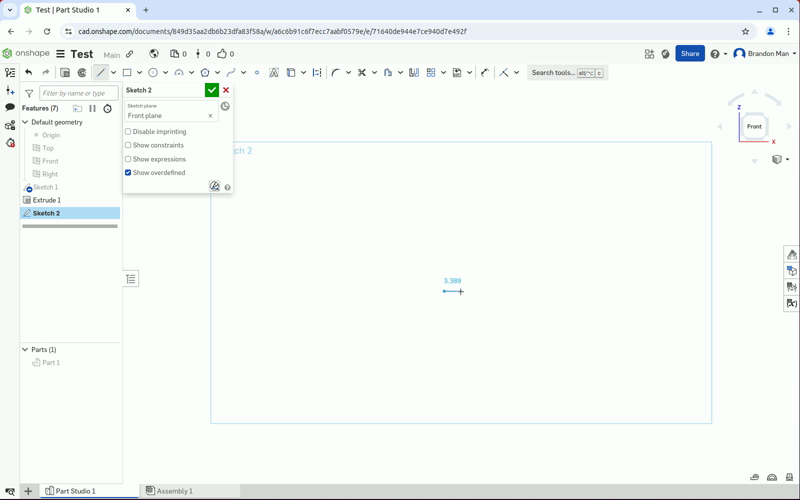
key_up(shift)
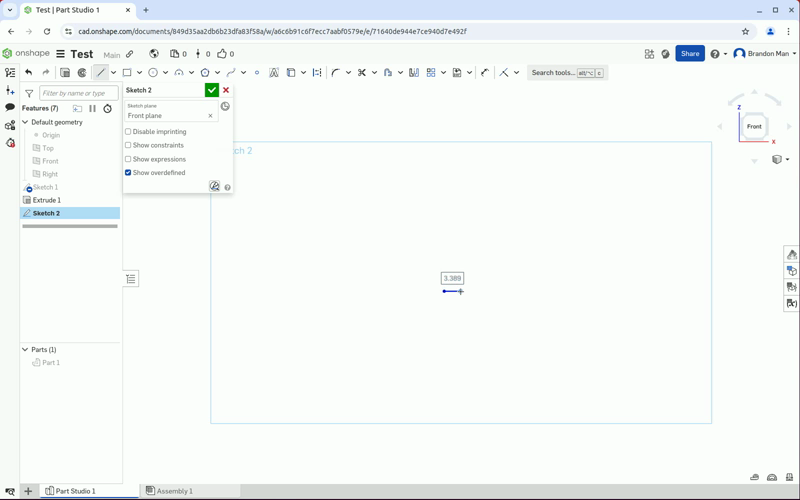
key_down(shift)
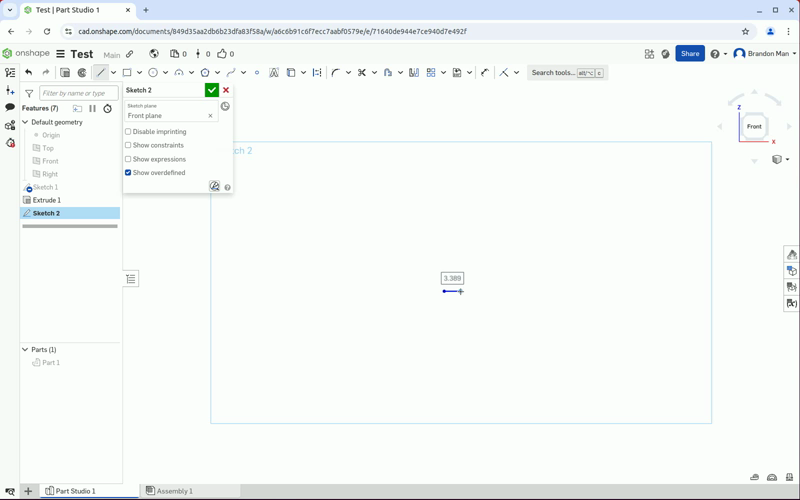
mouse_move(460, 226)
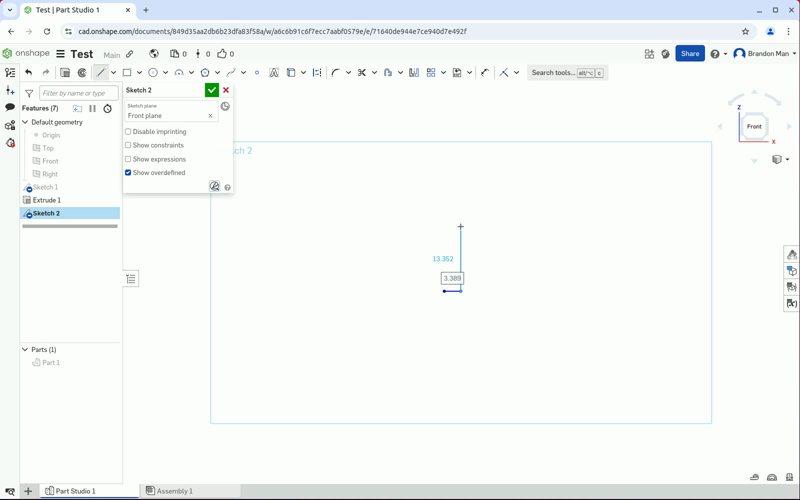
click(460, 226)
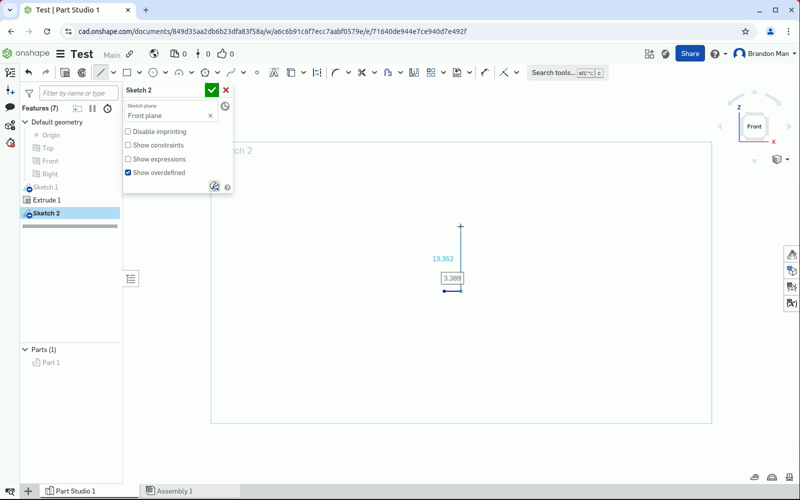
key_up(shift)
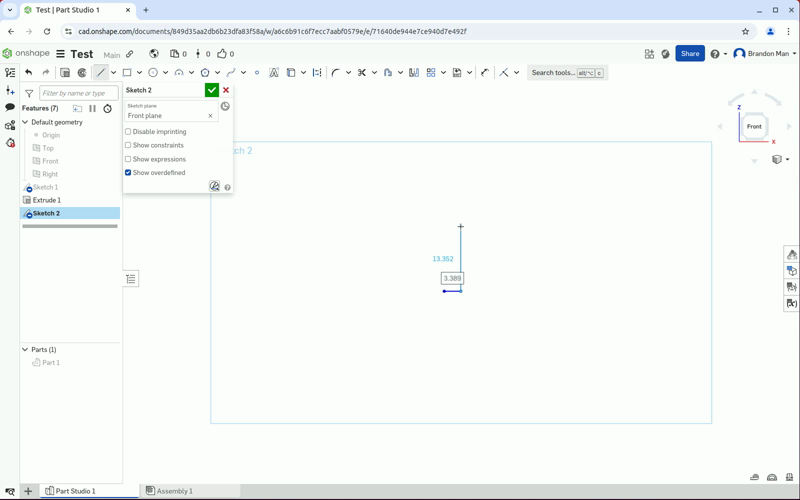
key_down(shift)
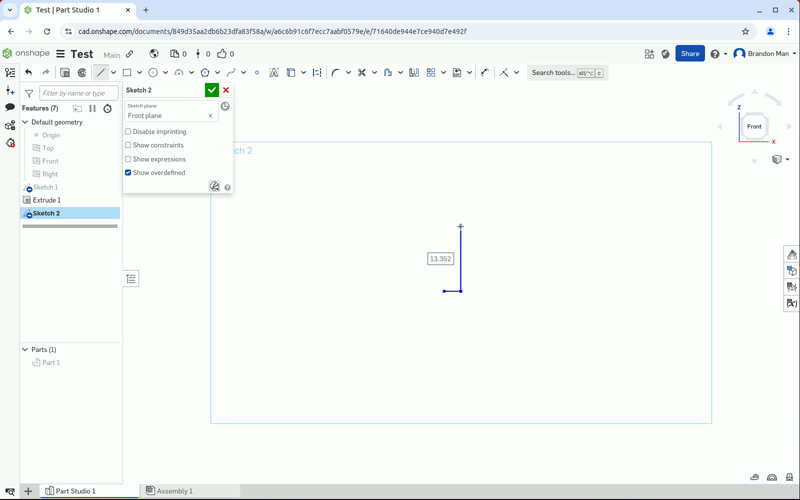
mouse_move(490, 226)
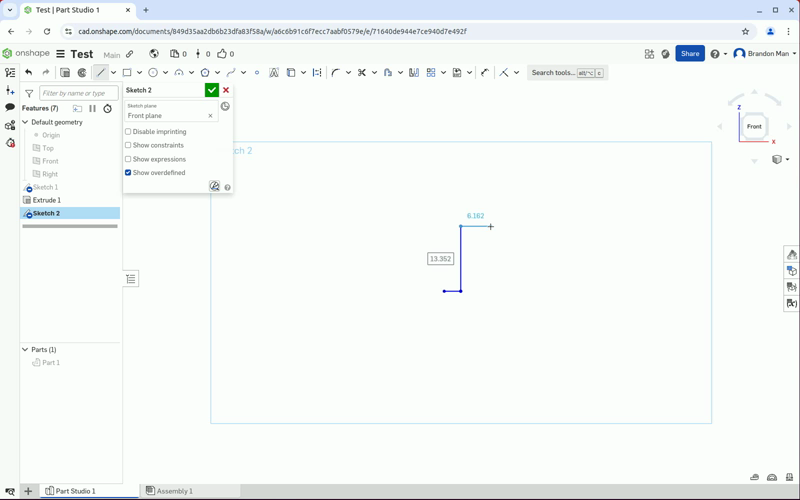
mouse_move(444, 226)
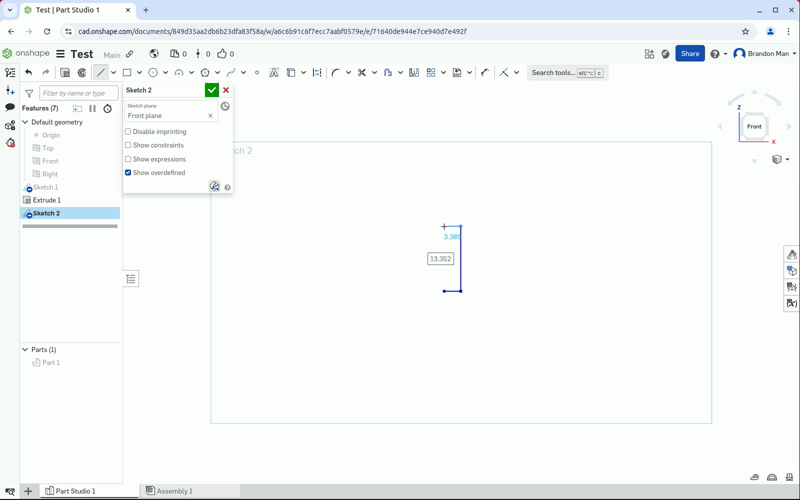
click(444, 226)
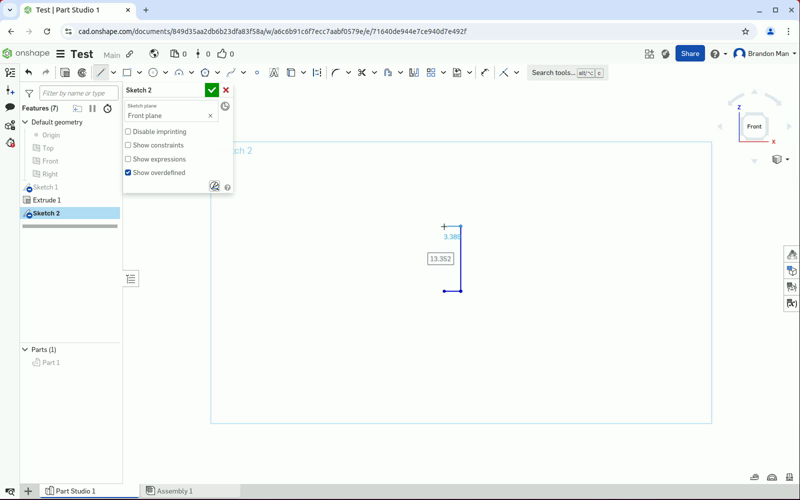
key_up(shift)
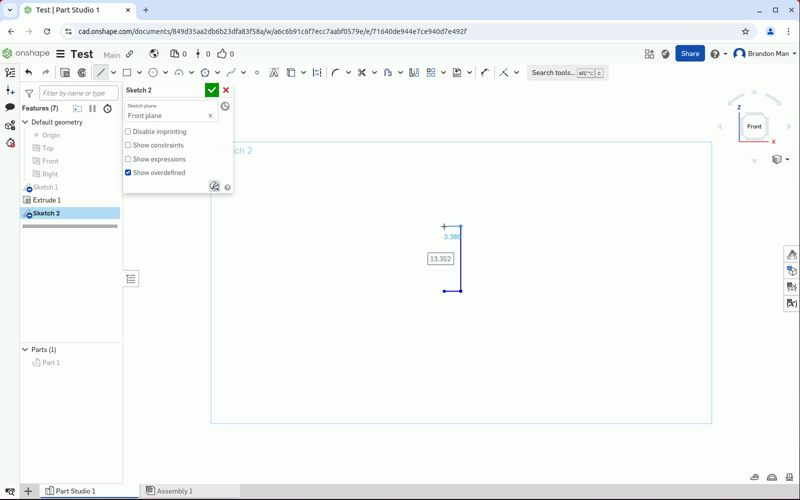
key_down(shift)
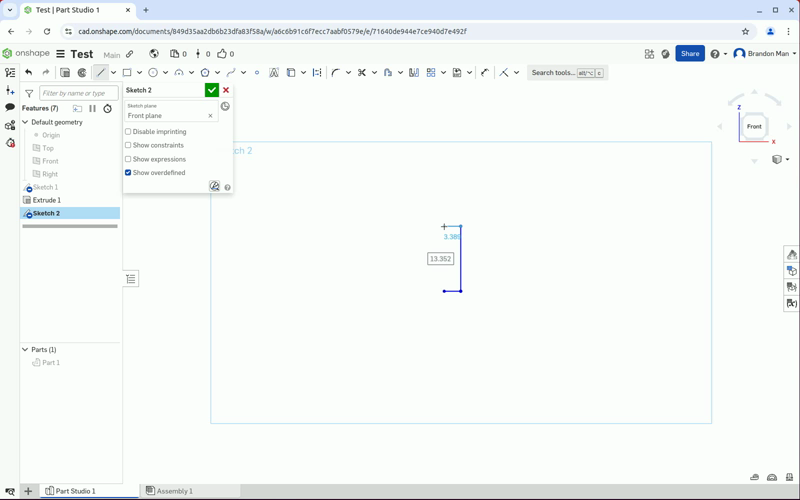
mouse_move(444, 291)
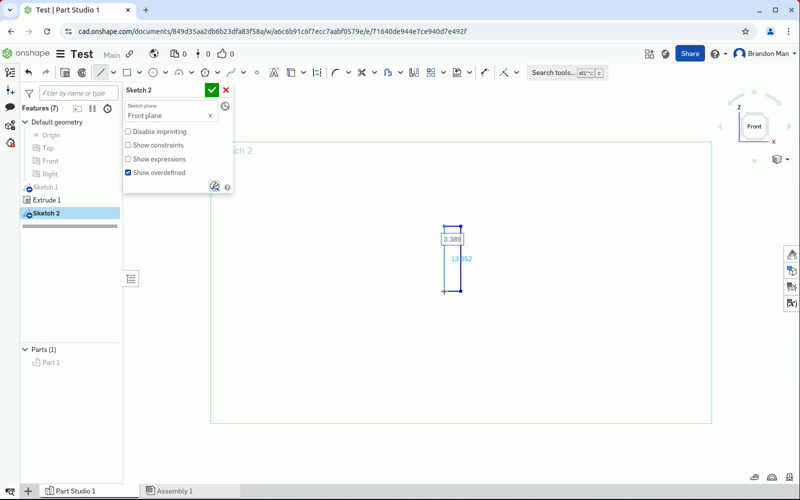
key_up(shift)
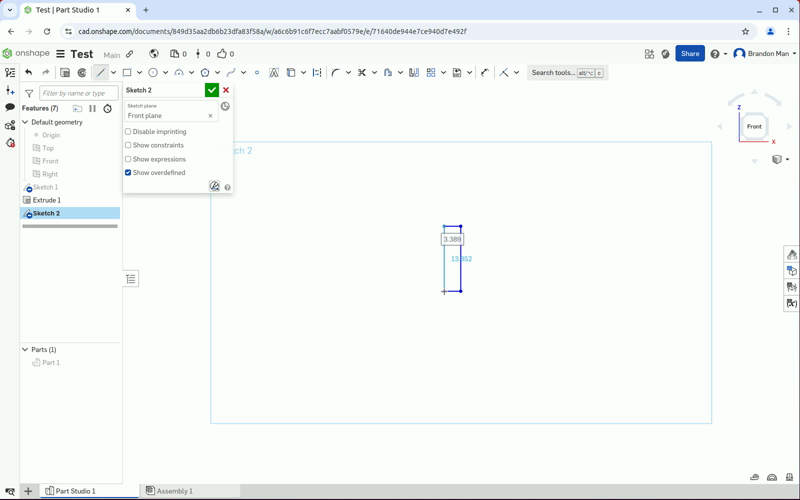
click(444, 291)
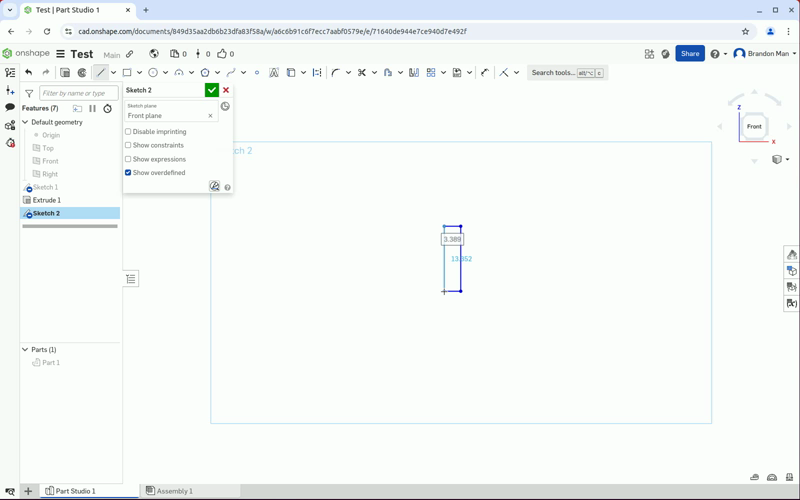
key(esc)
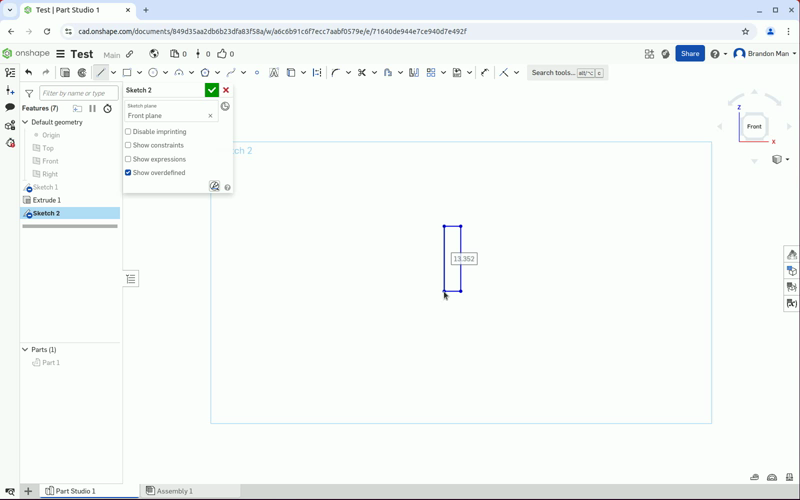
mouse_move(449, 276)
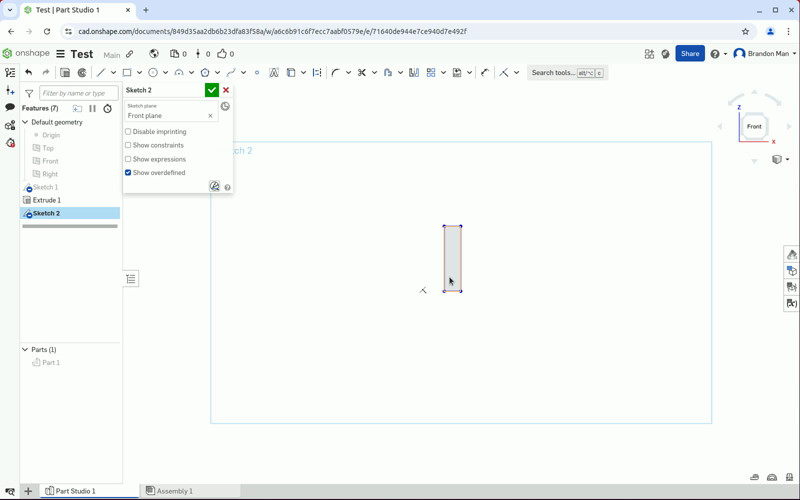
scroll(6)
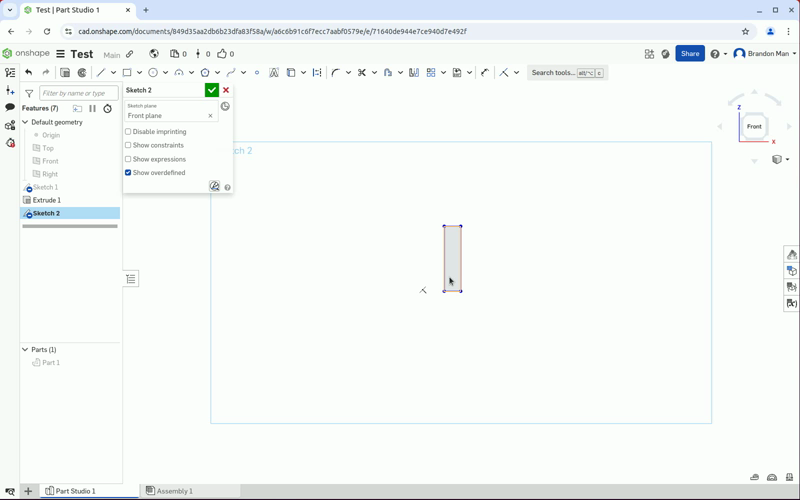
scroll(6)
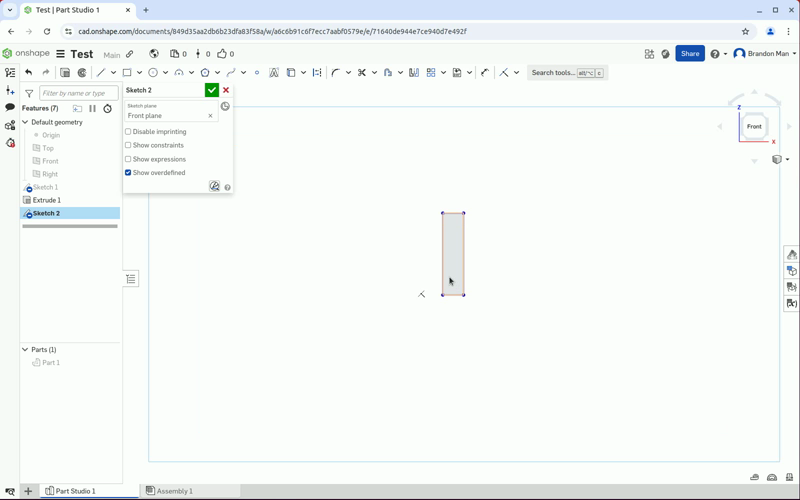
scroll(6)
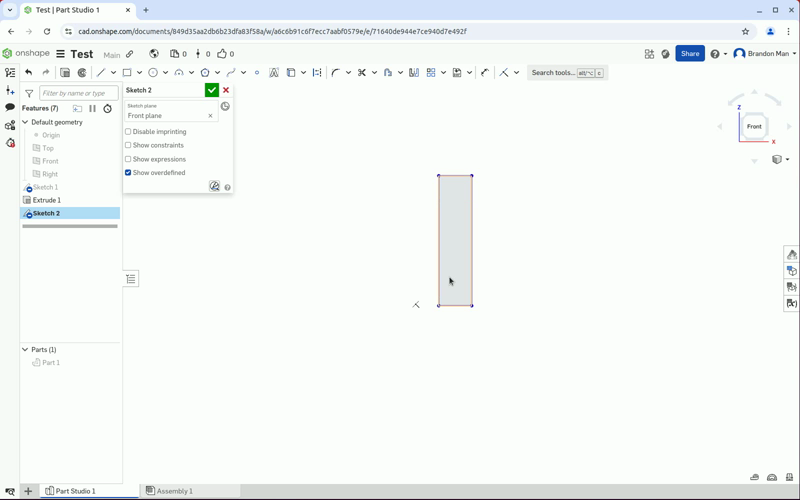
scroll(6)
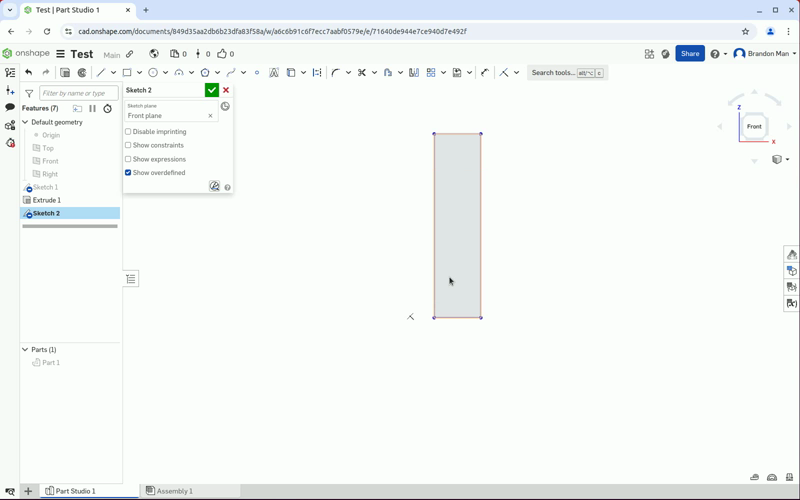
scroll(6)
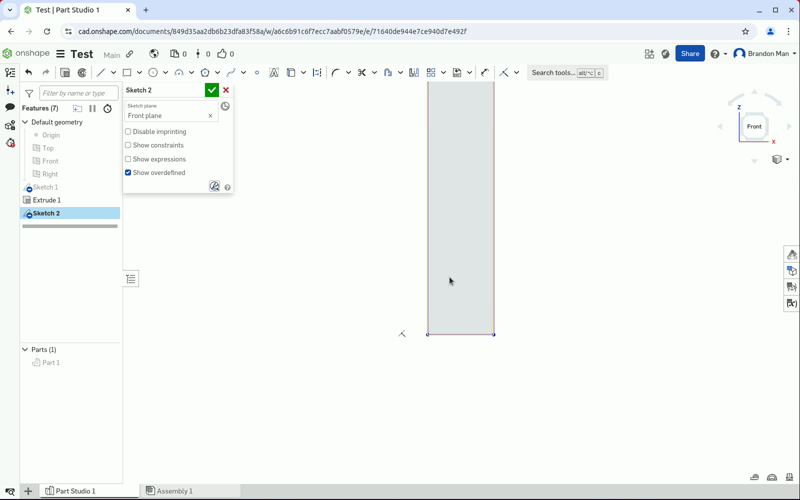
scroll(6)
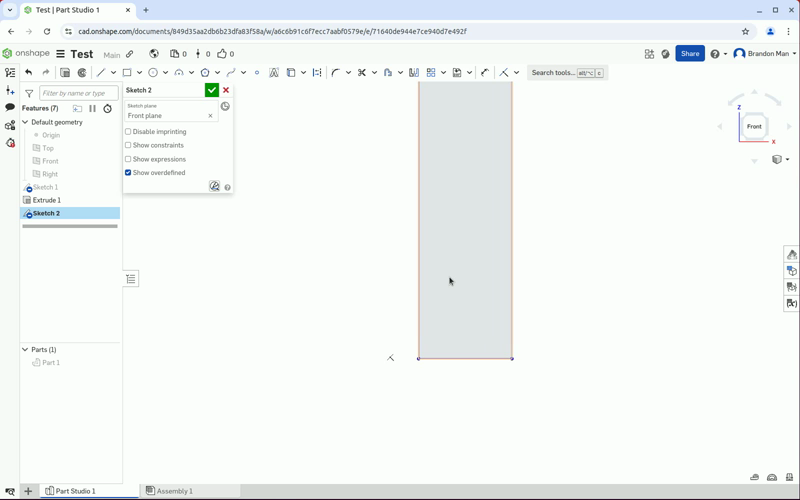
scroll(6)
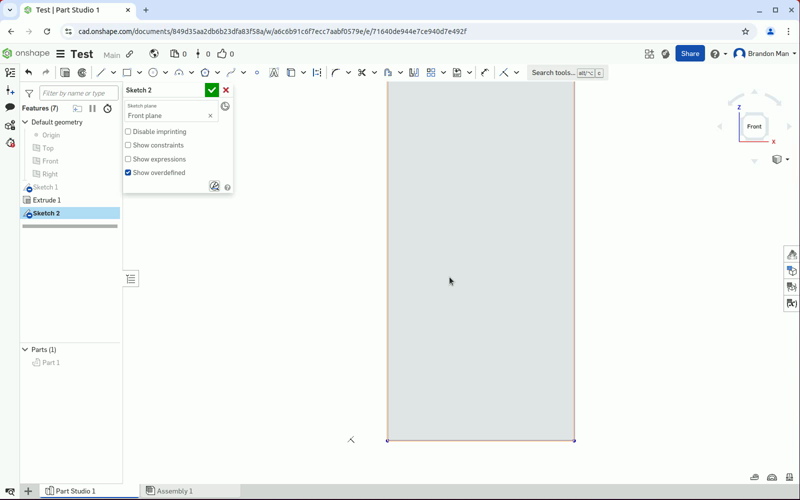
click(449, 276)
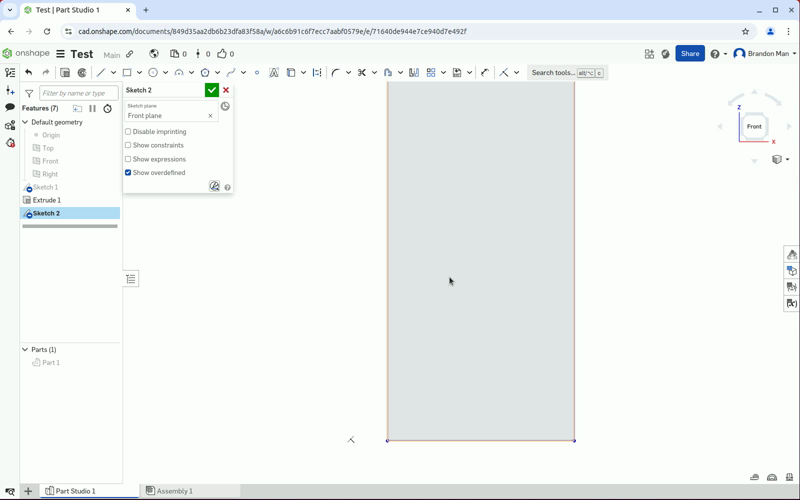
scroll(-6)
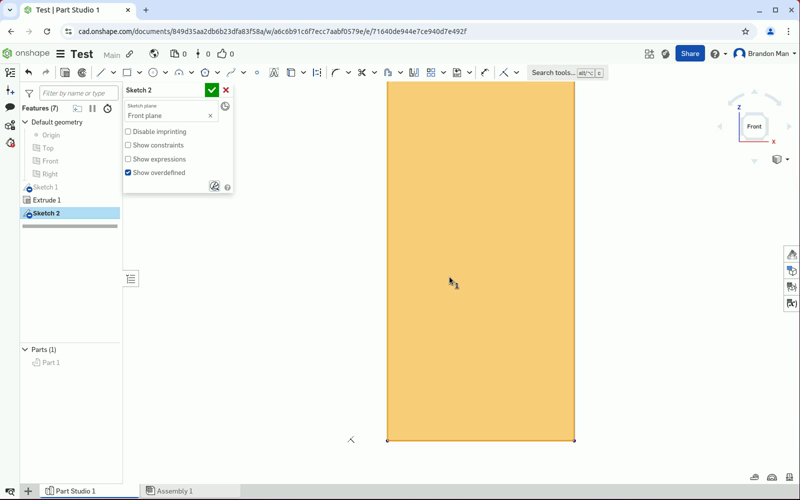
scroll(-6)
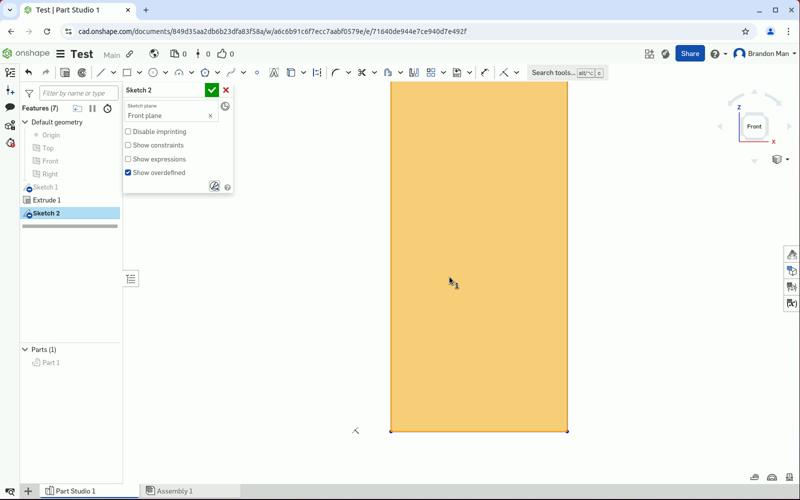
scroll(-6)
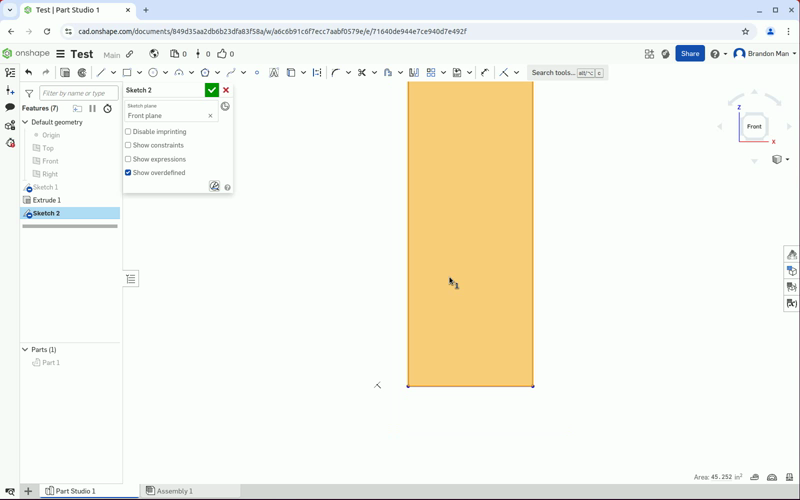
scroll(-6)
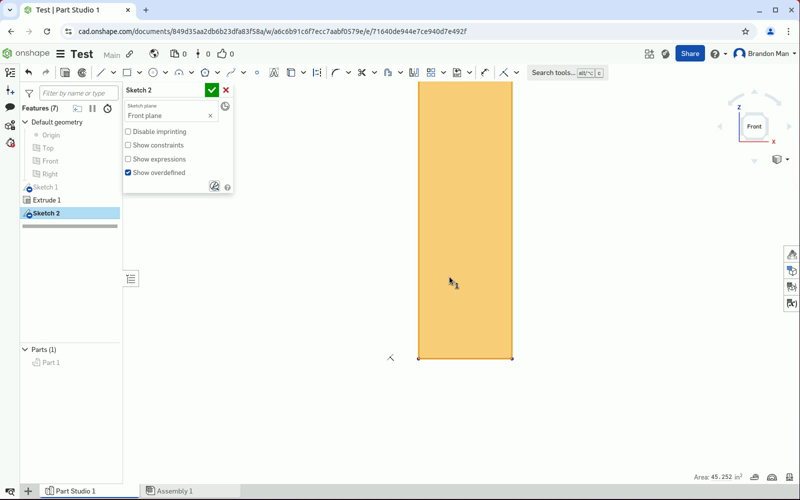
scroll(-6)
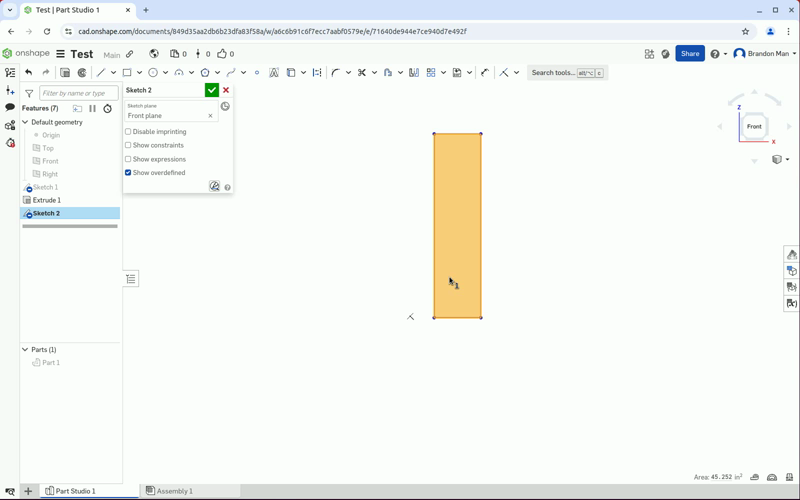
scroll(-6)
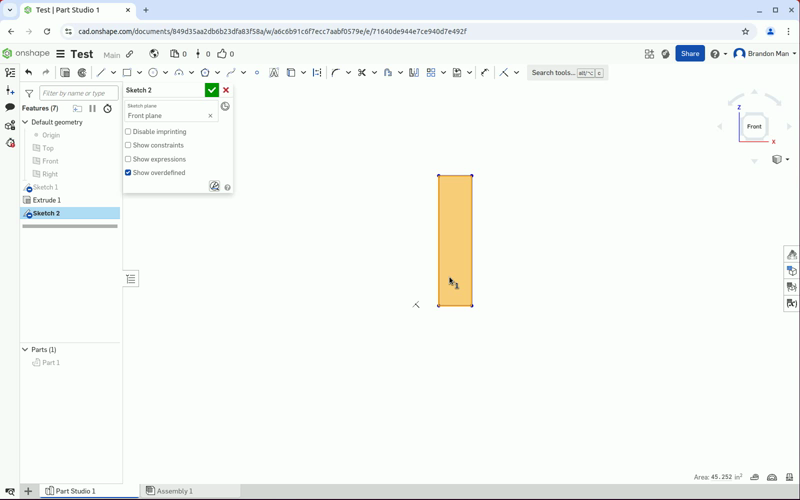
scroll(-6)
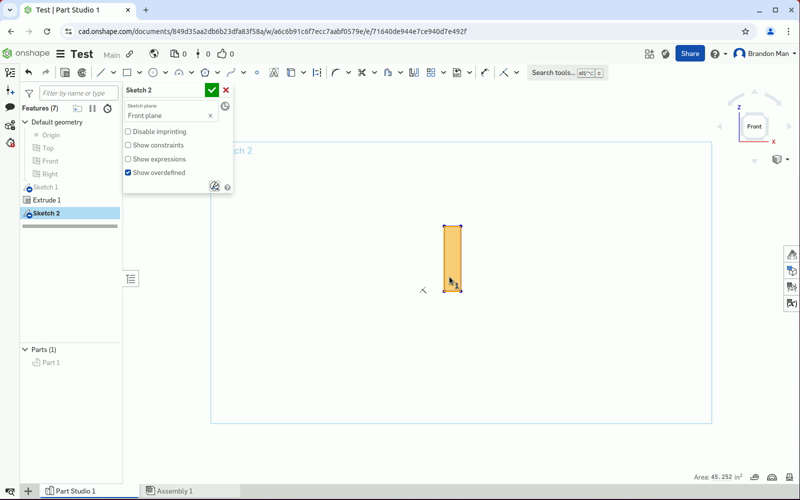
mouse_move(73, 352)
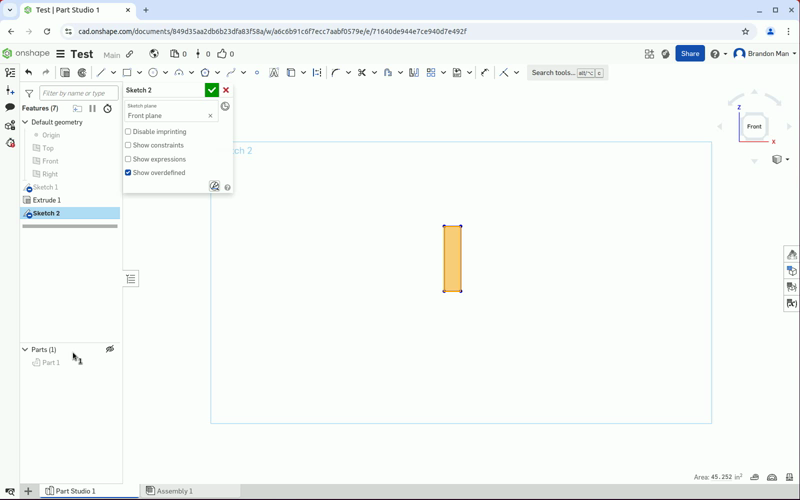
key(shift+y)
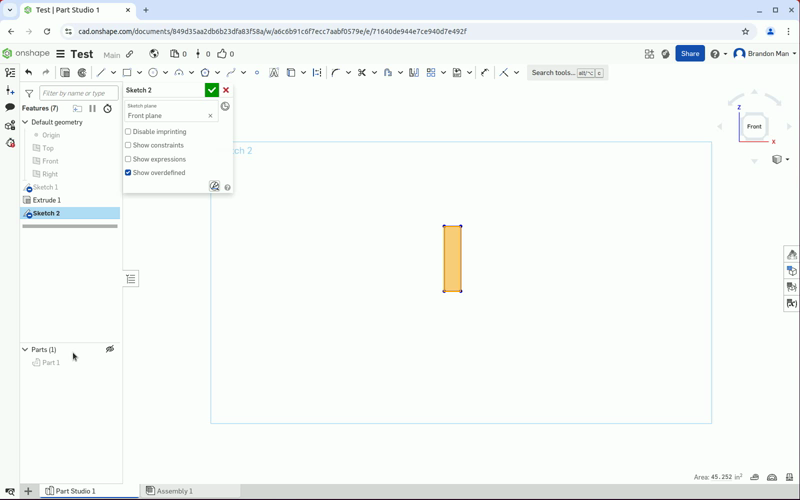
key(shift+e)
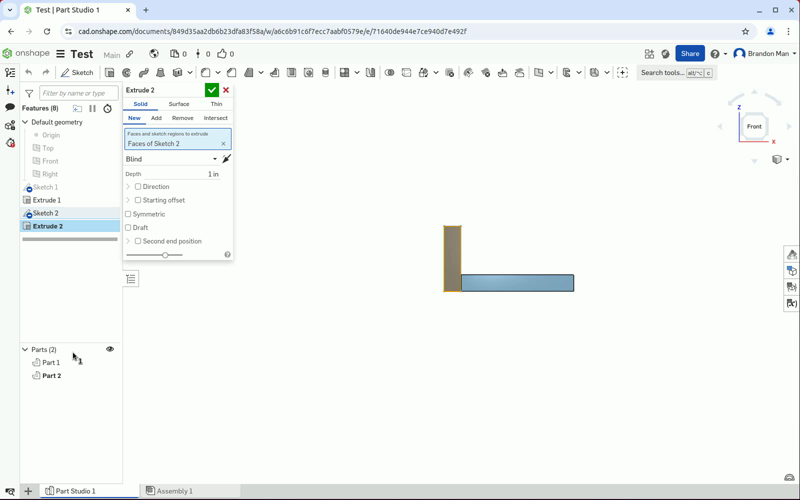
mouse_move(143, 106)
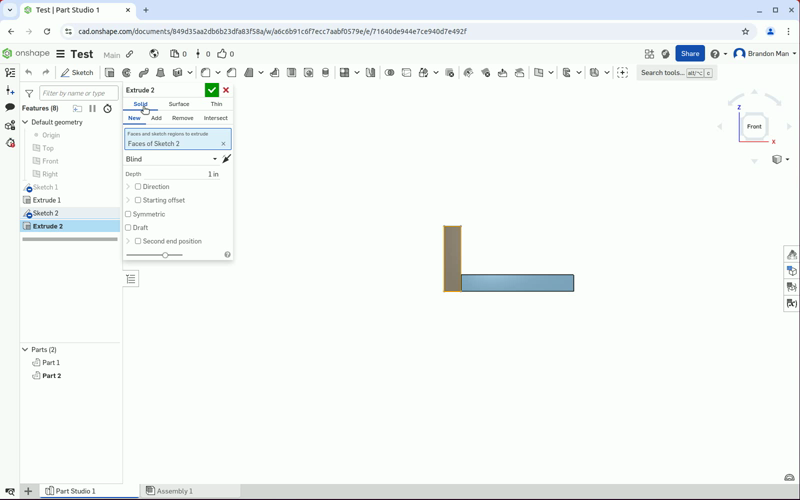
click(143, 106)
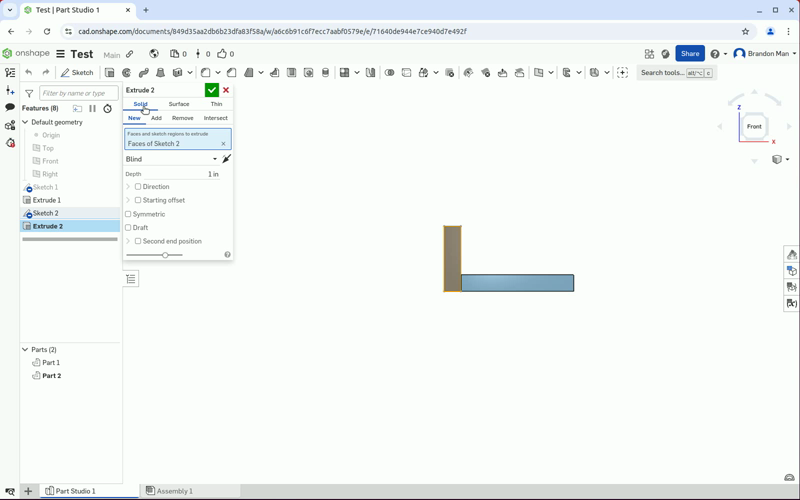
mouse_move(137, 120)
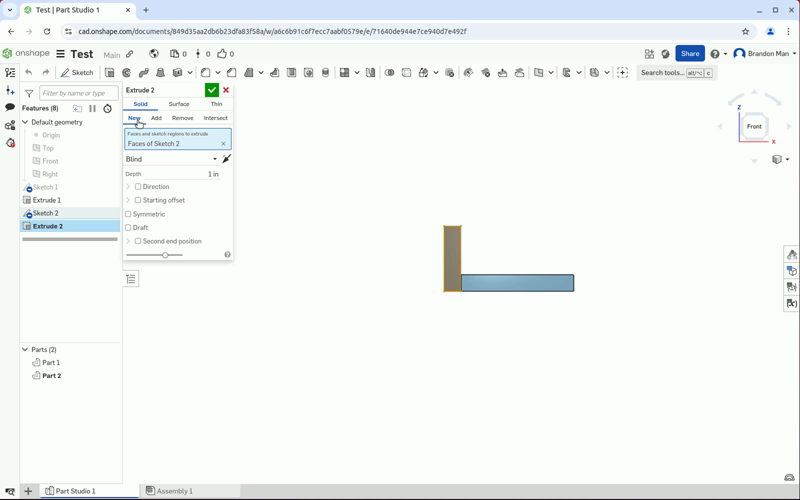
click(137, 120)
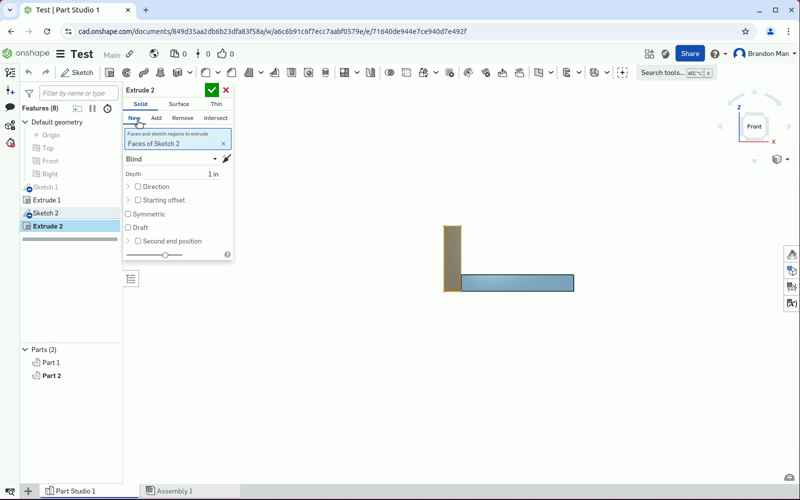
key(tab, 4)
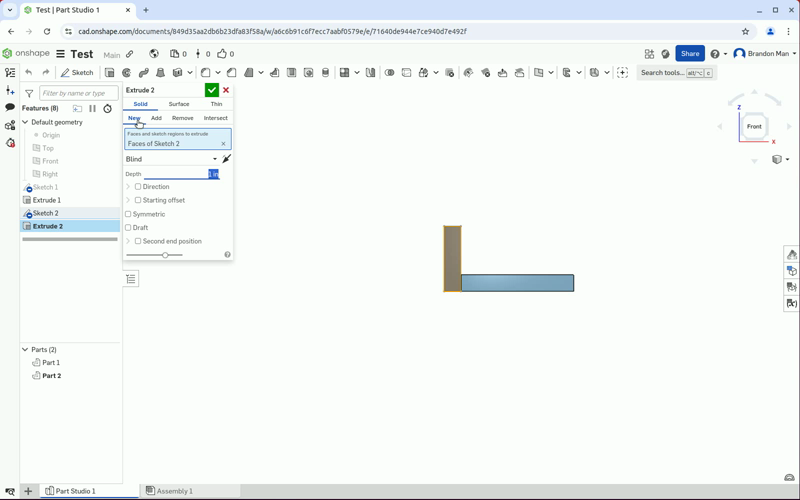
text(11.554)
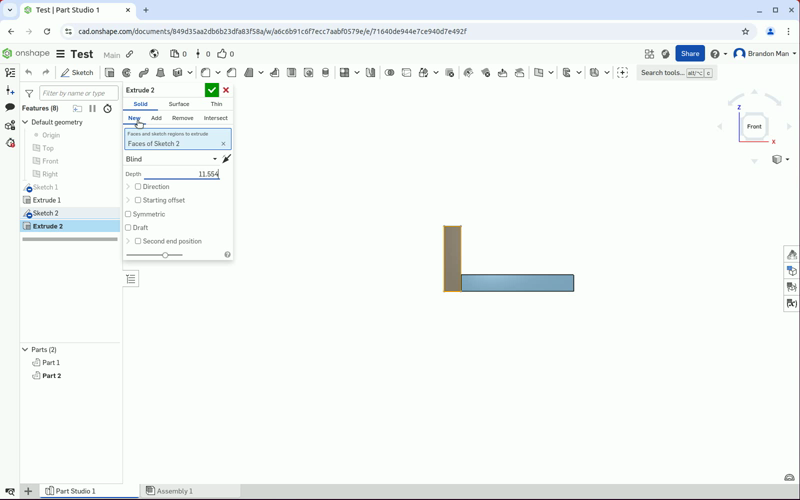
key(enter)
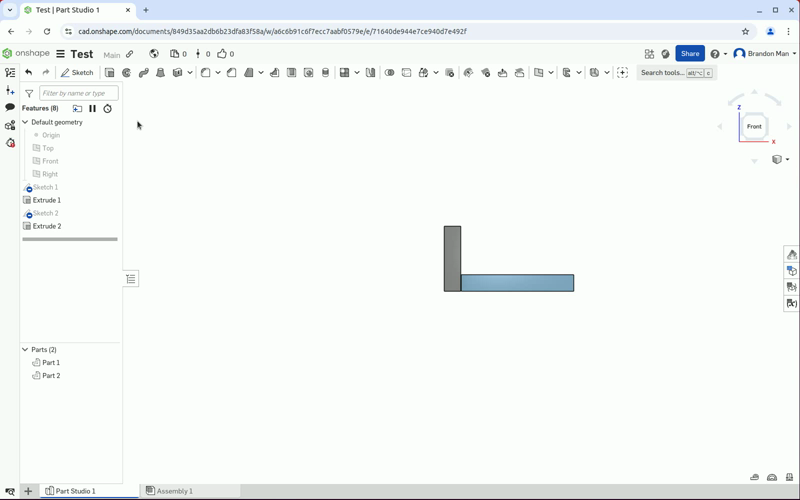
key(shift+h)
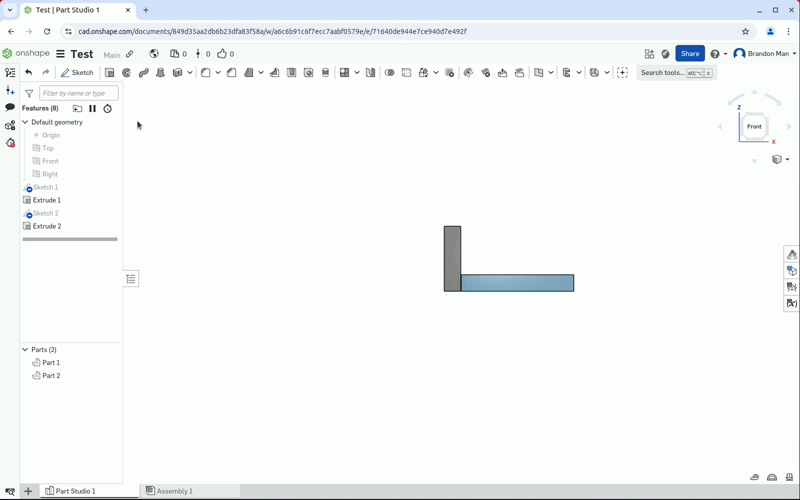
key(shift+h)
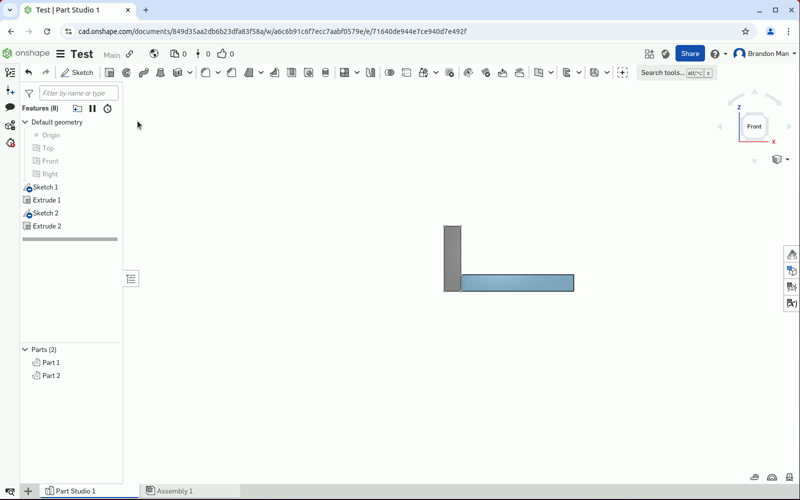
key(shift+7)
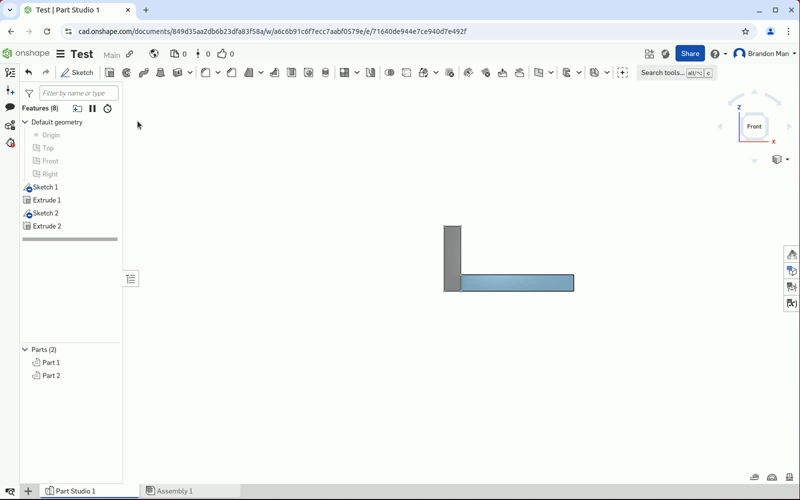
key(left, 2)
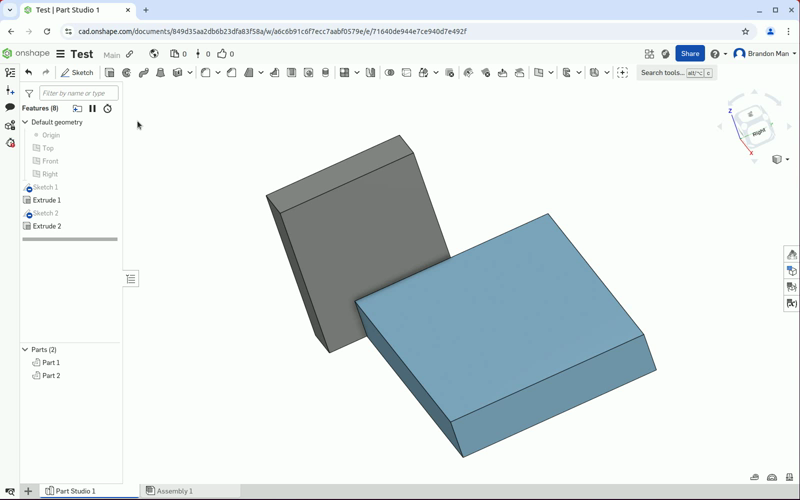
key(down, 2)
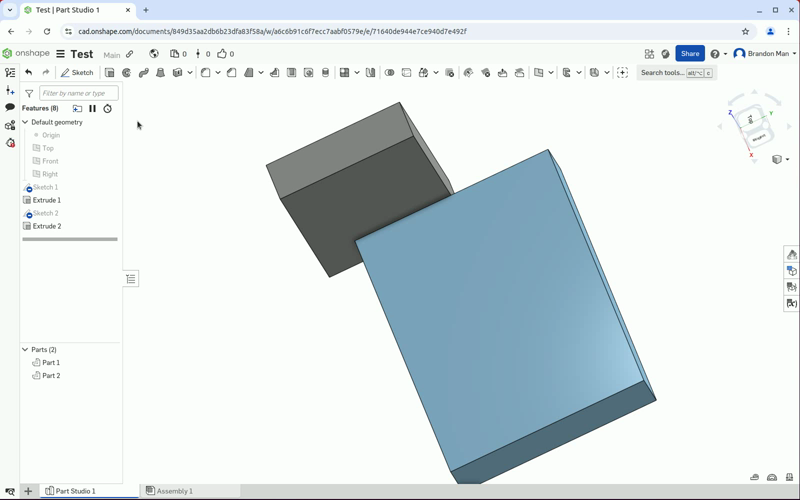
key(up, 2)
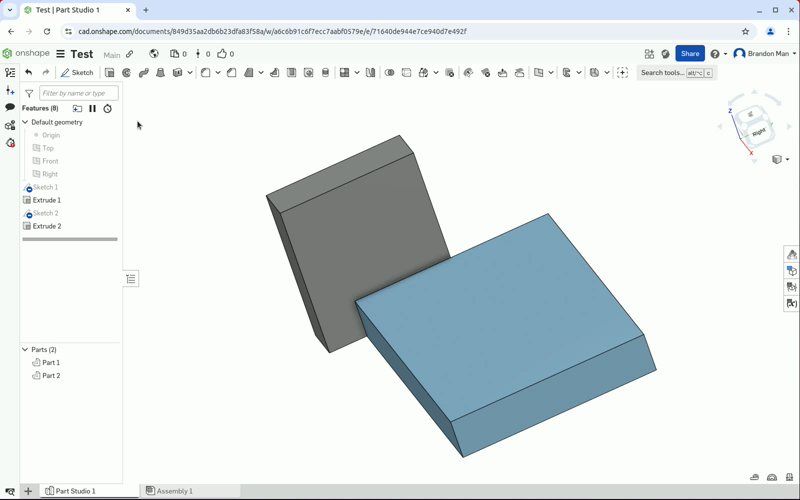
key(right, 2)
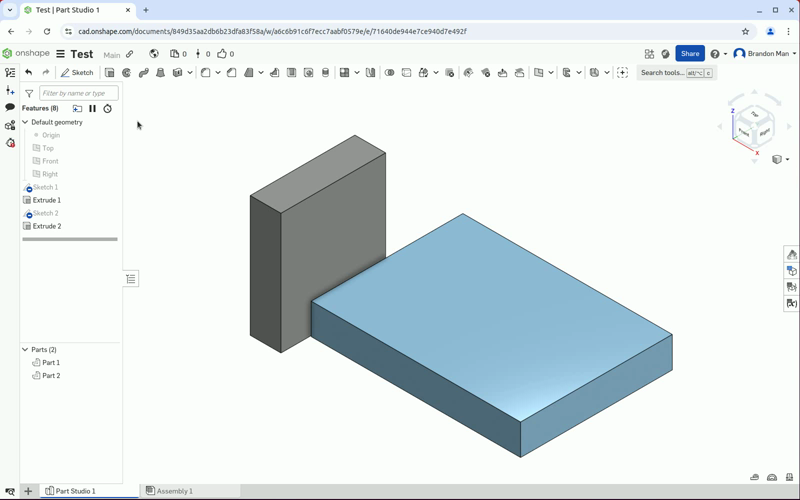
mouse_move(73, 189)
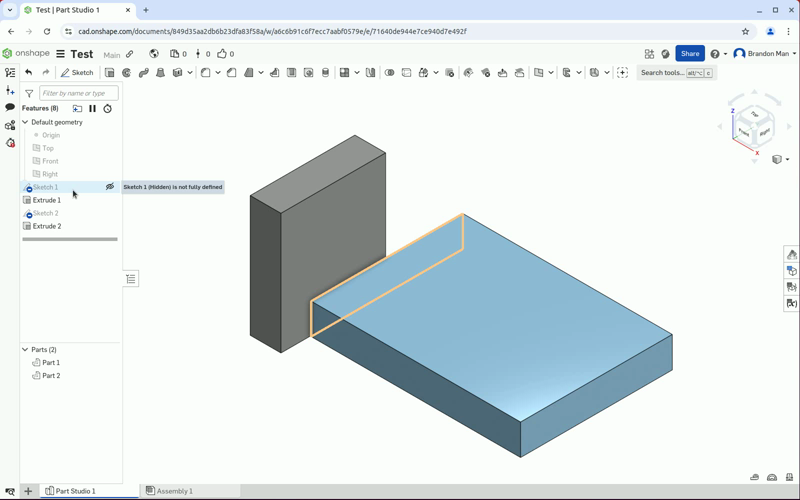
click(73, 189)